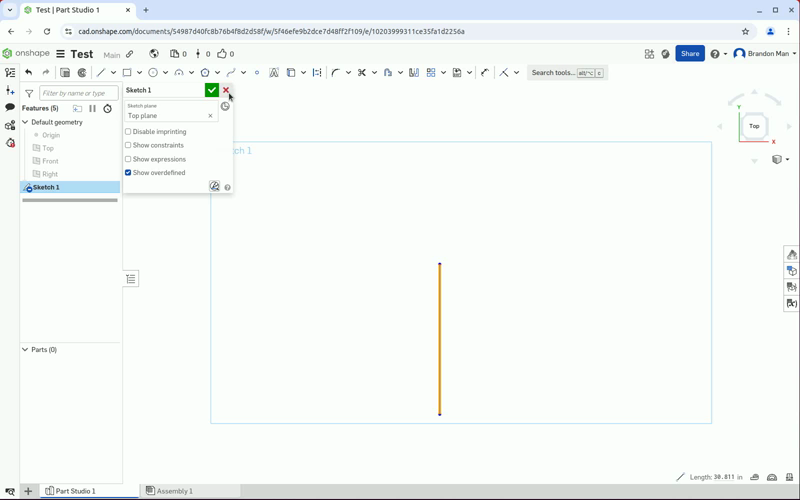
key(shift+h)
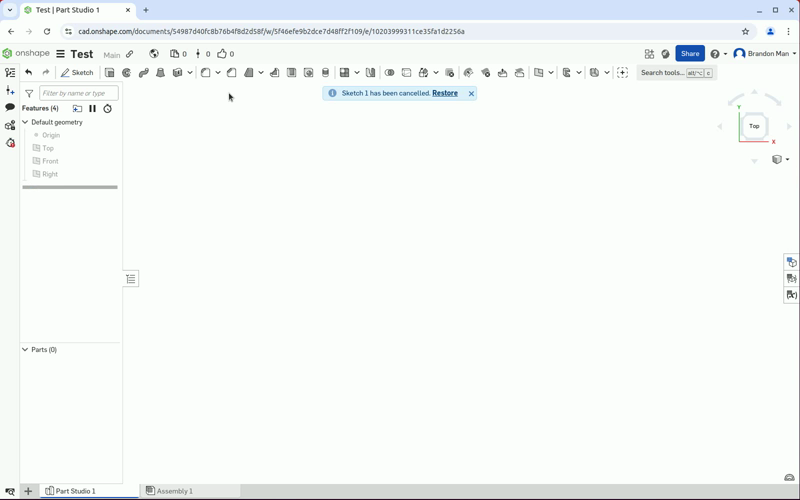
mouse_move(73, 352)
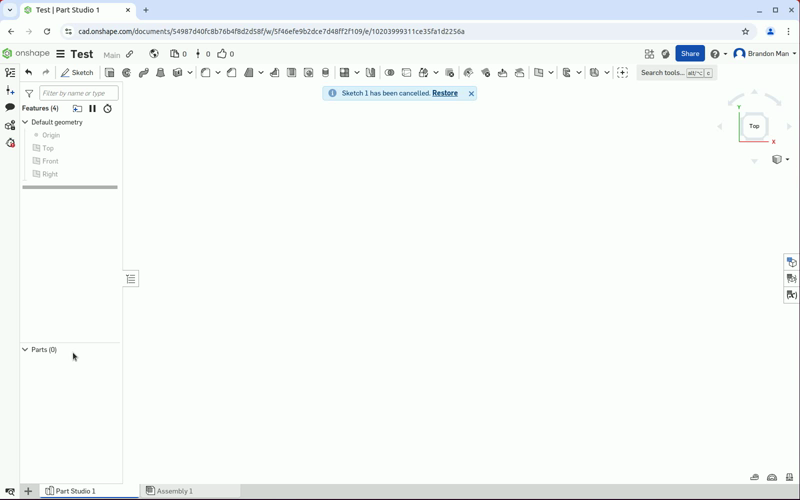
key(y)
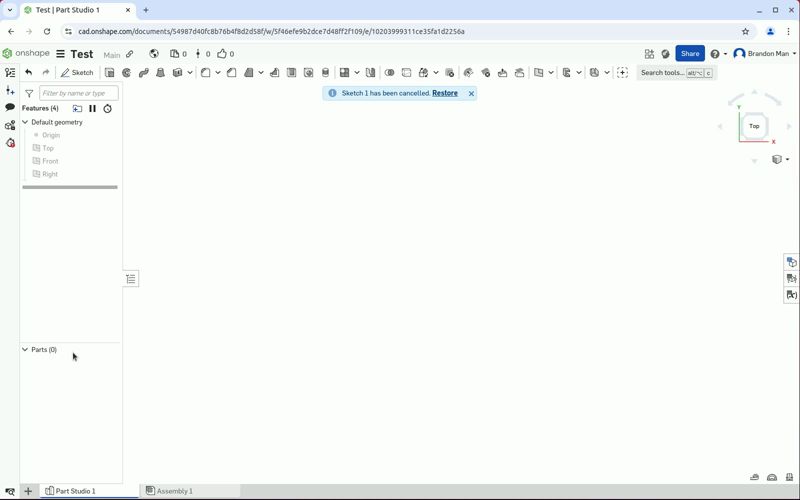
key(shift+p)
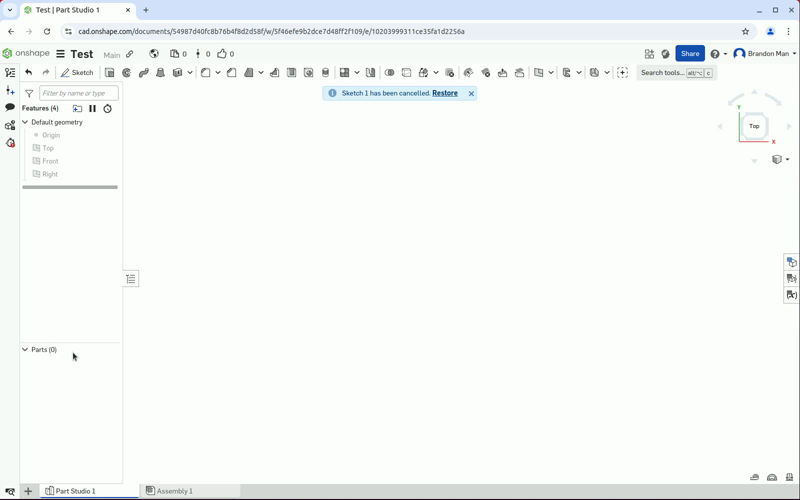
key(space)
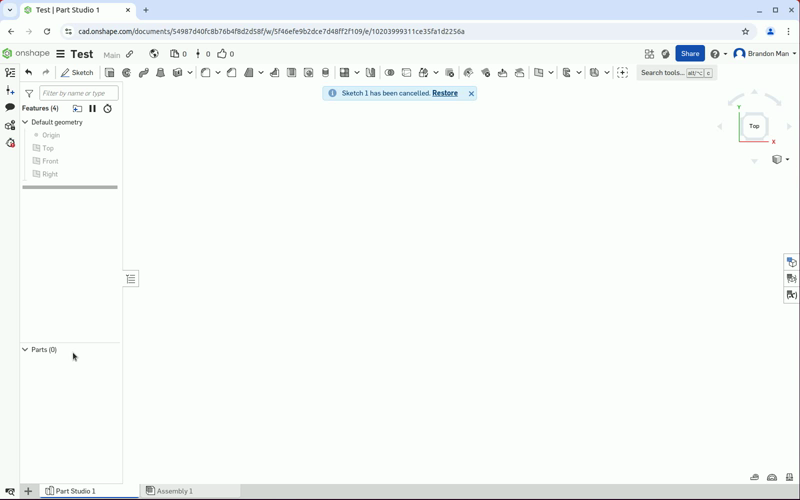
key_down(shift)
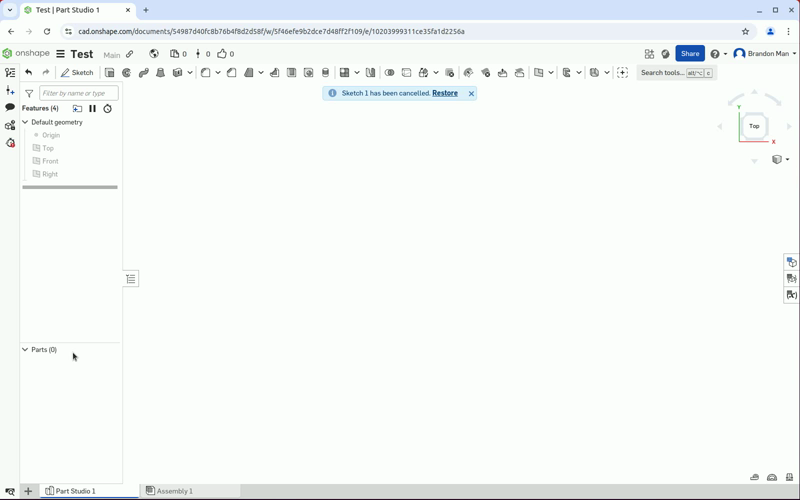
key(up)
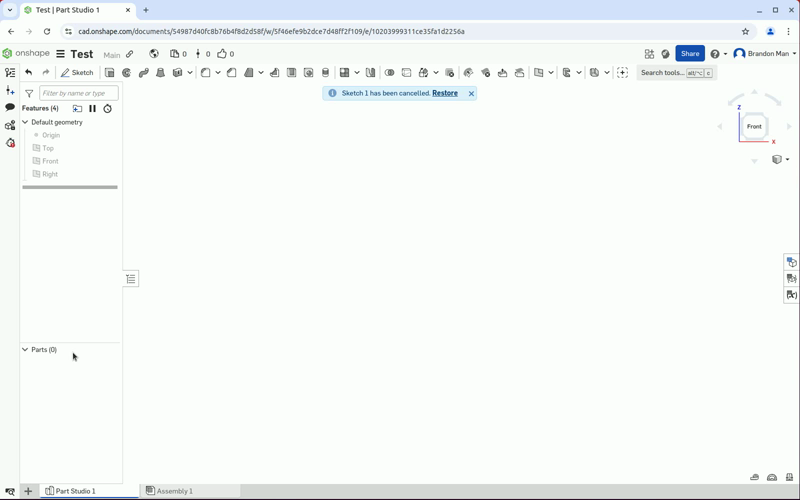
key_up(shift)
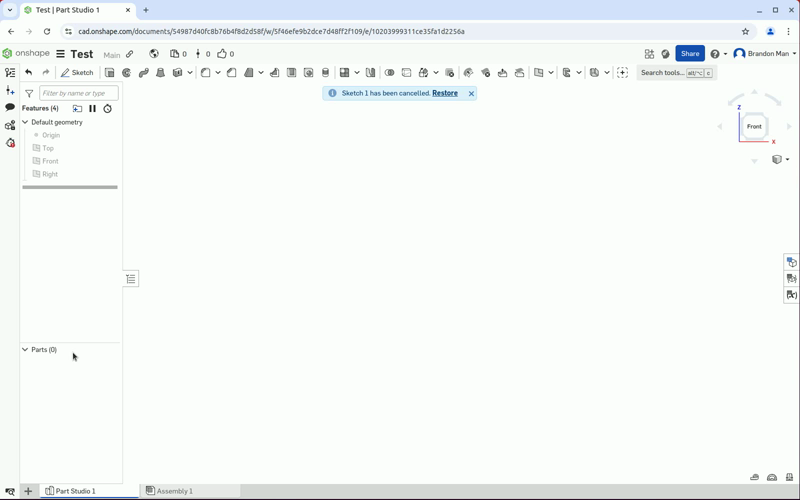
mouse_move(73, 352)
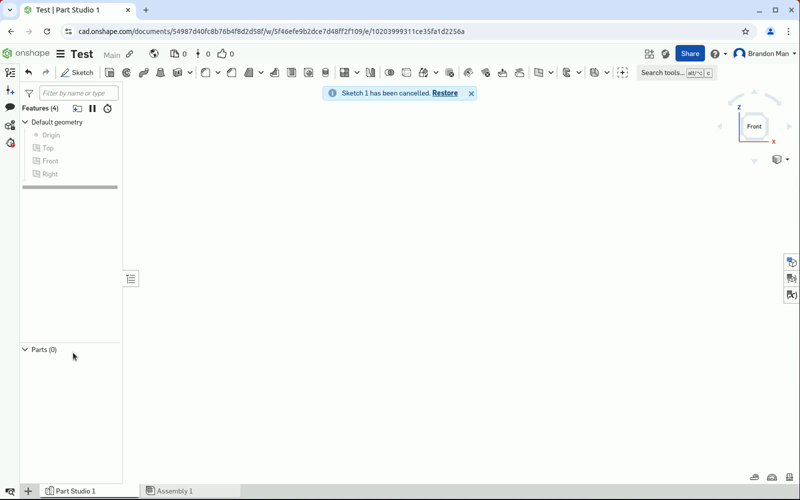
key(shift+y)
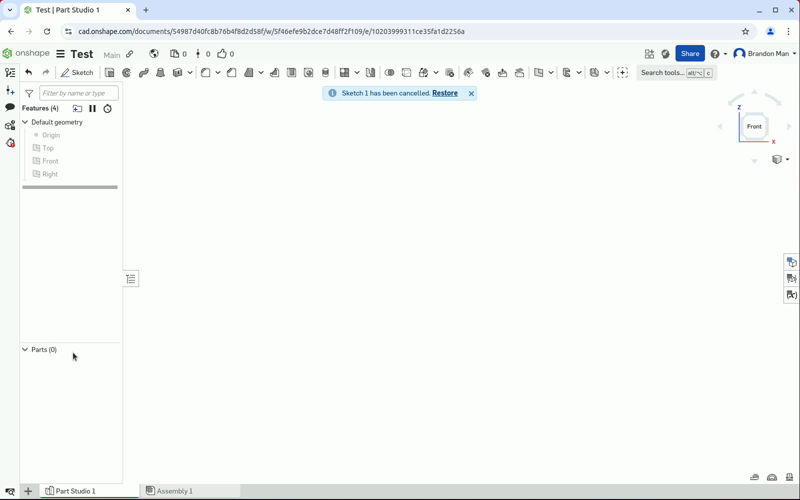
key(shift+s)
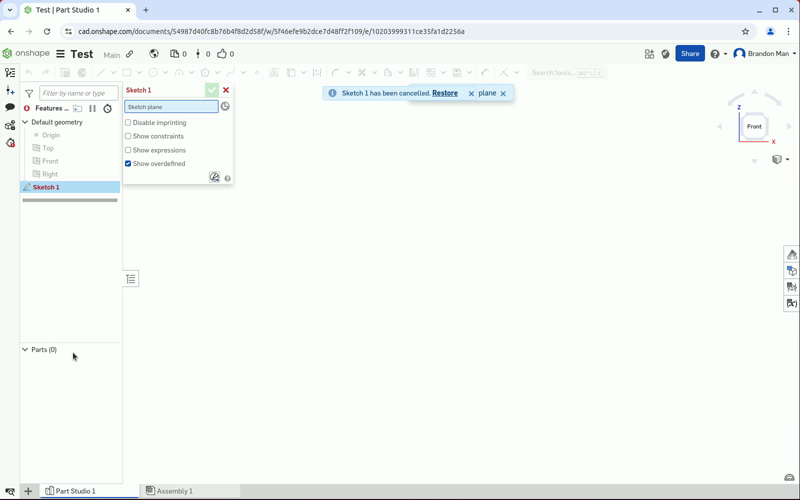
mouse_move(73, 163)
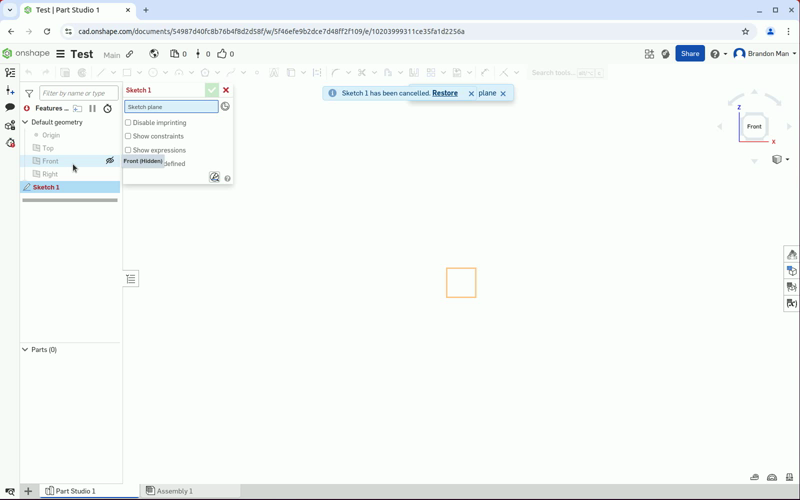
click(73, 163)
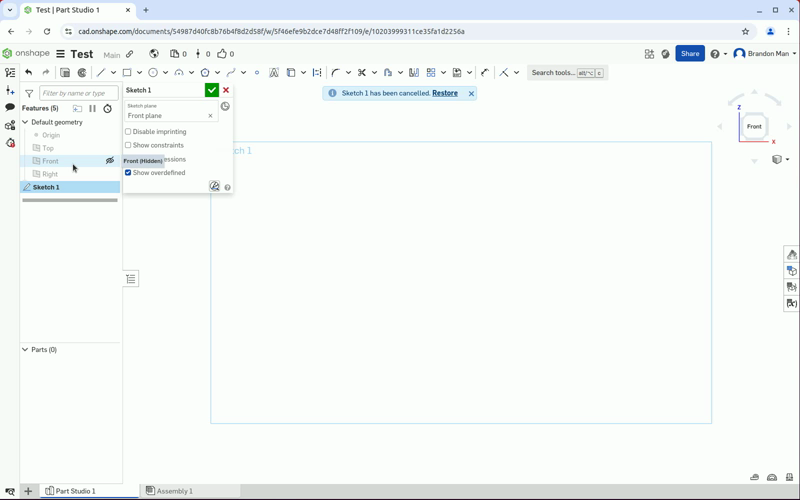
mouse_move(73, 352)
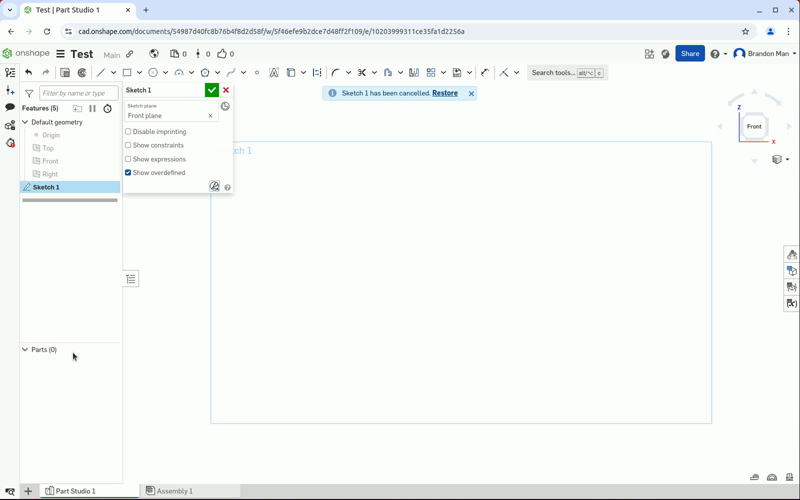
key(y)
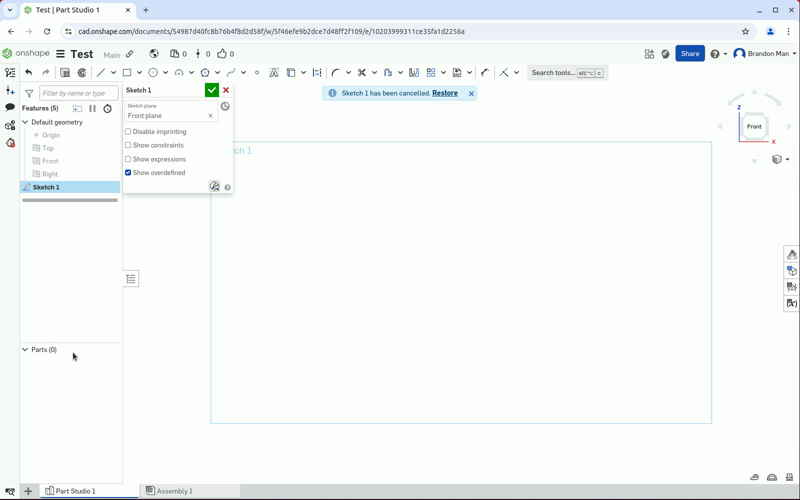
key(c)
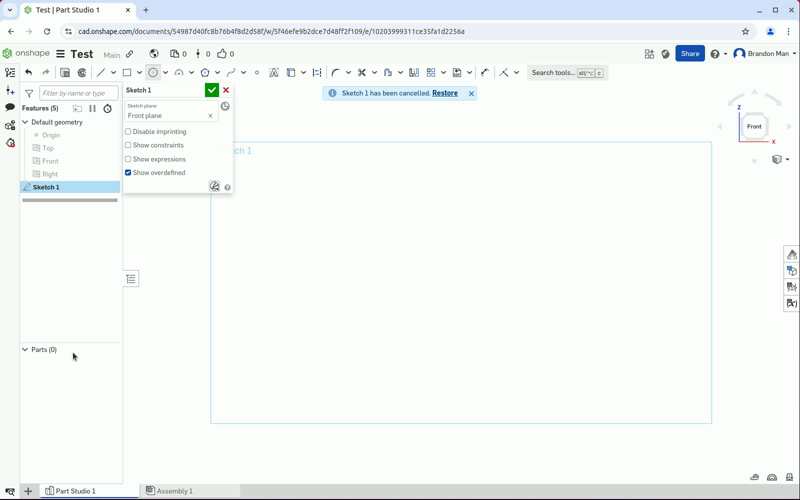
key_down(shift)
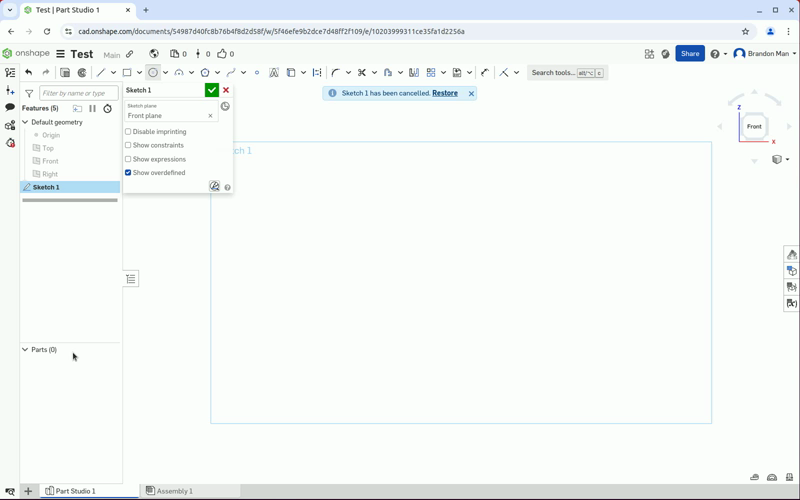
mouse_move(461, 282)
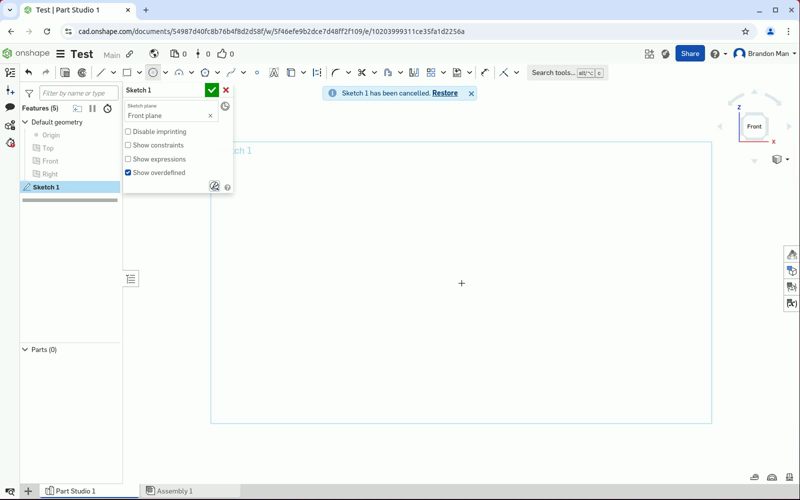
click(461, 282)
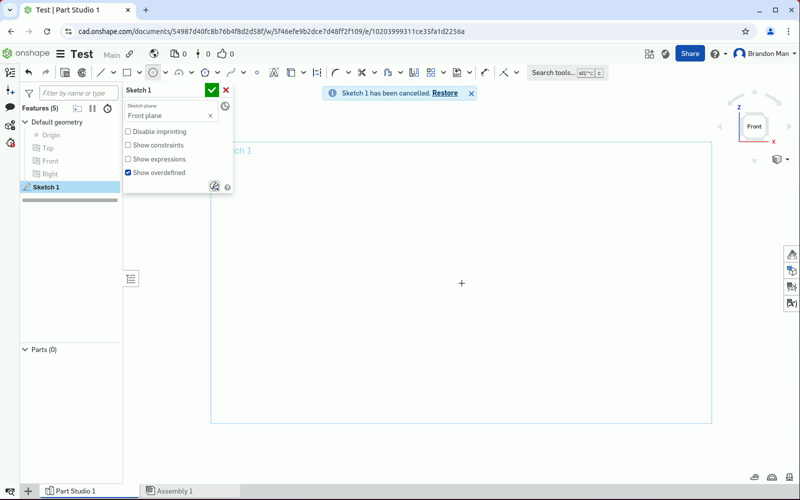
key_up(shift)
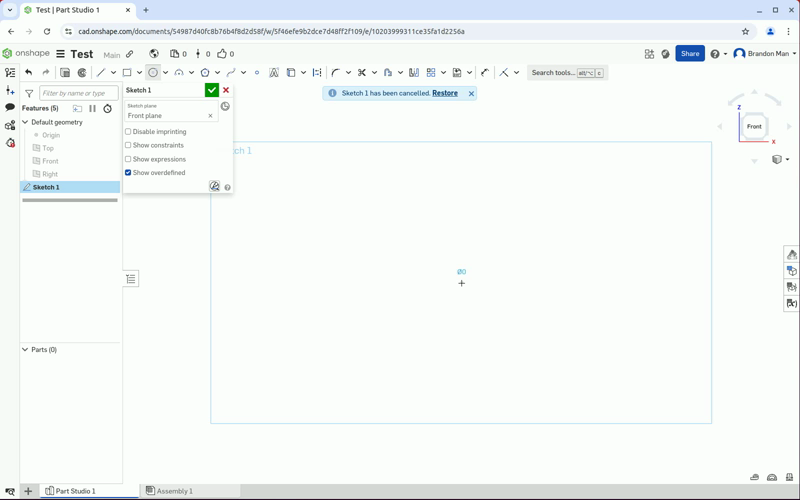
mouse_move(466, 282)
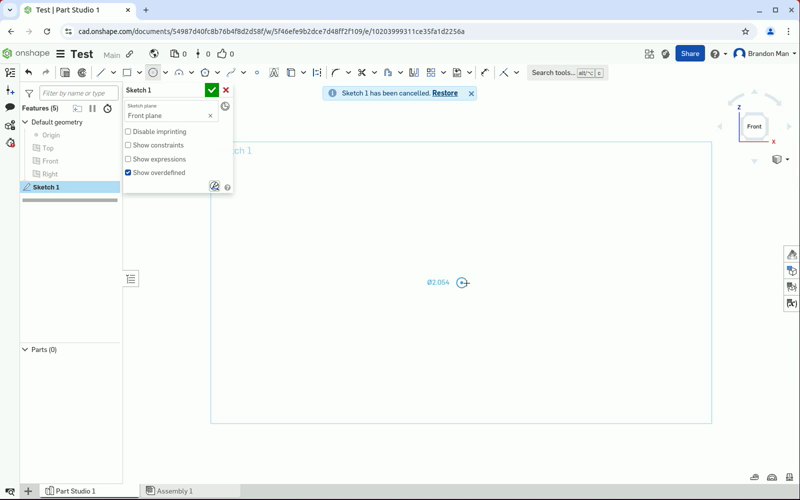
click(466, 282)
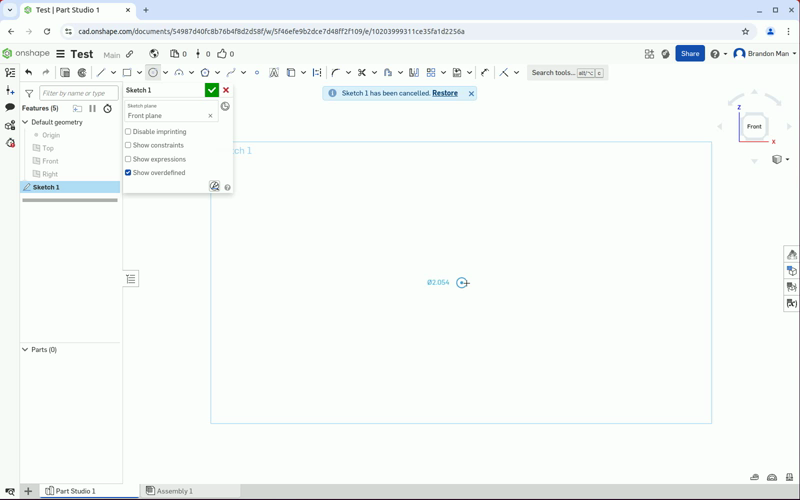
key(esc)
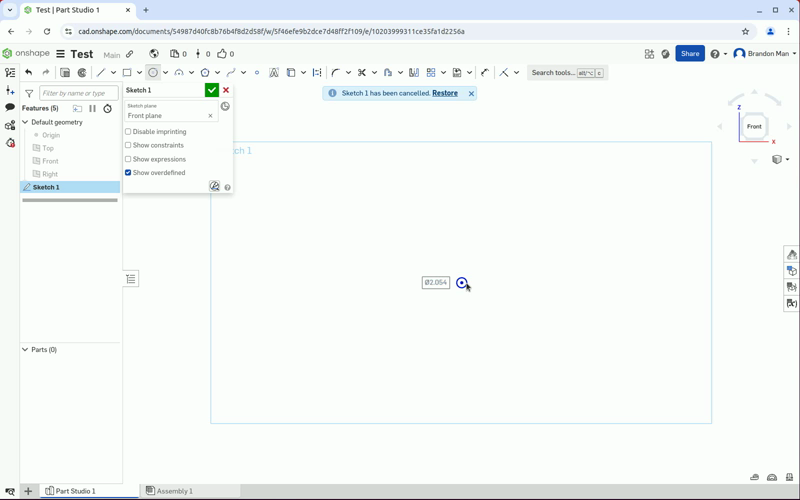
mouse_move(462, 281)
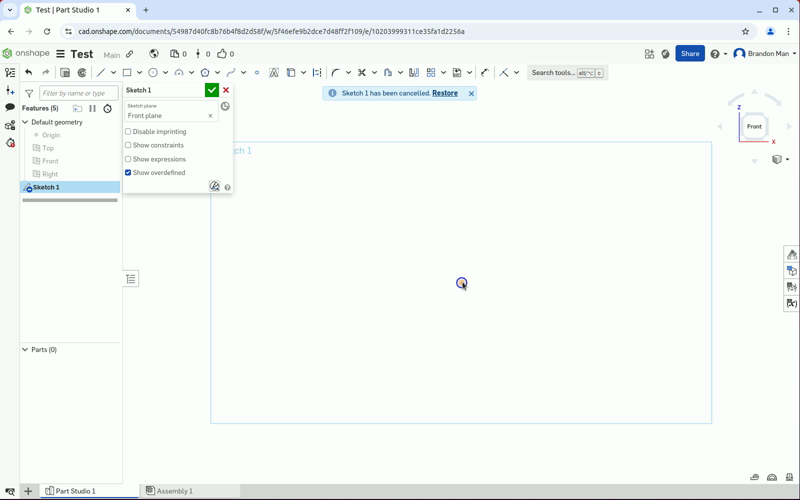
scroll(6)
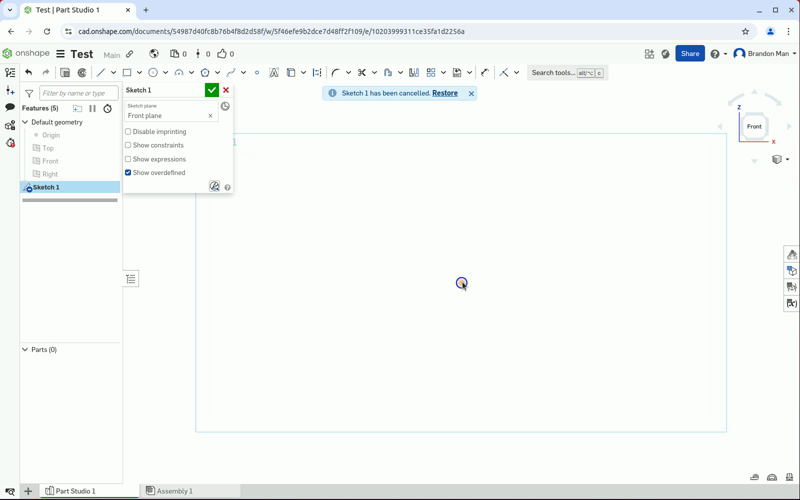
scroll(6)
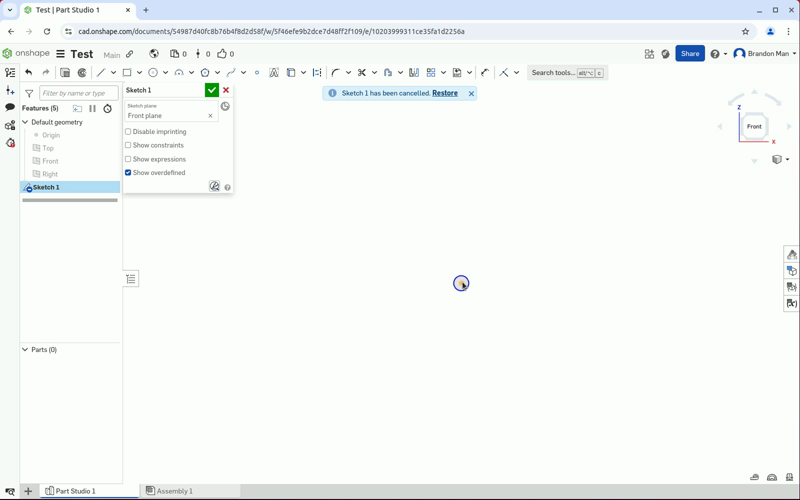
scroll(6)
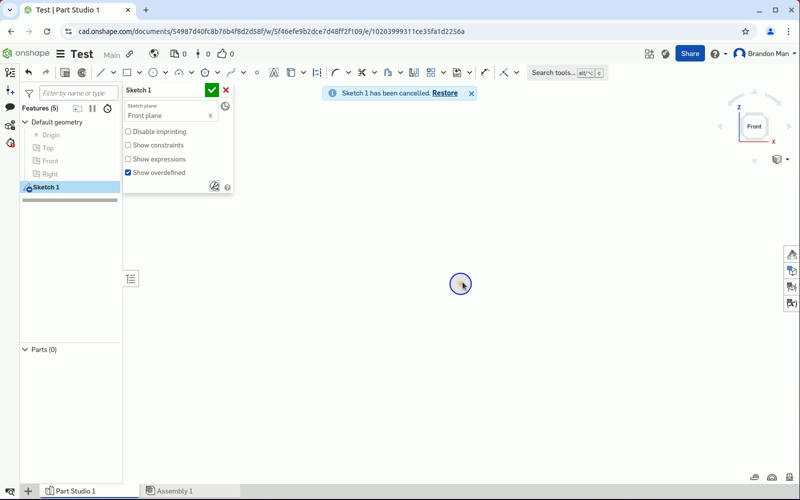
scroll(6)
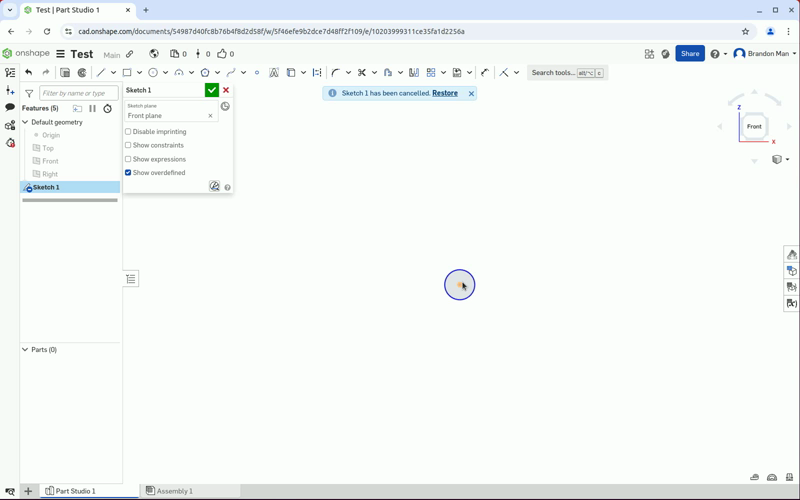
scroll(6)
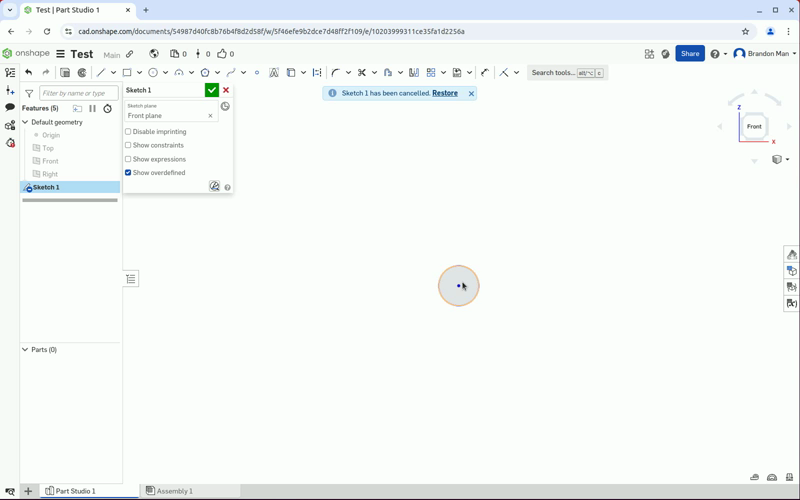
scroll(6)
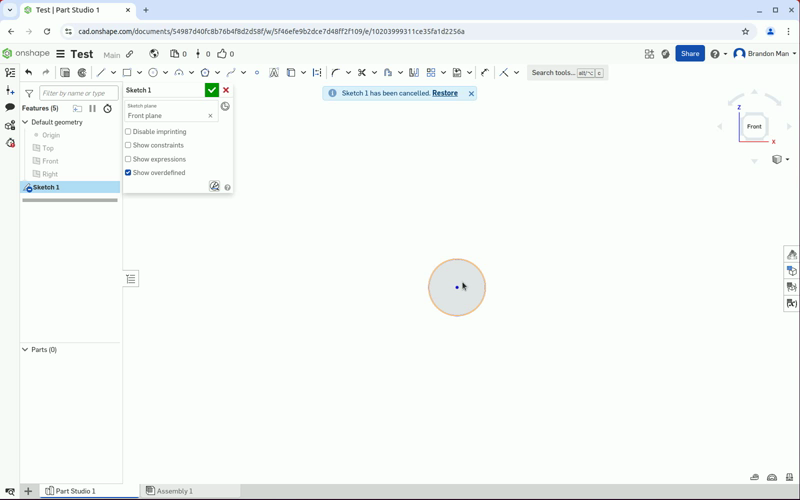
scroll(6)
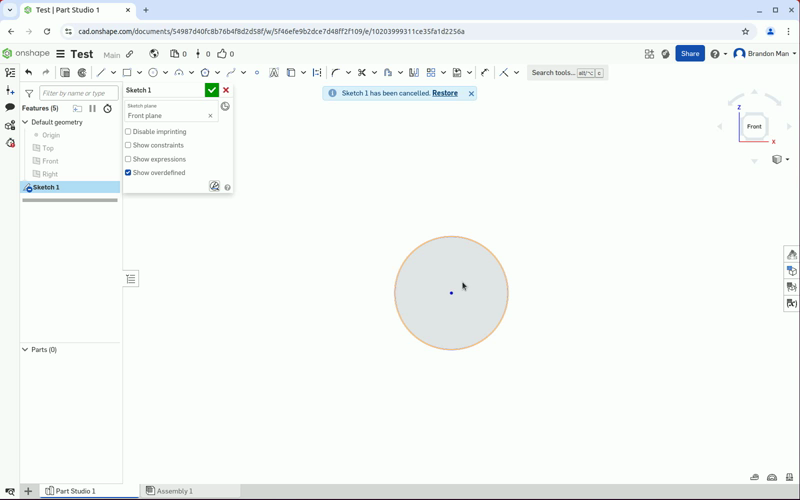
click(462, 281)
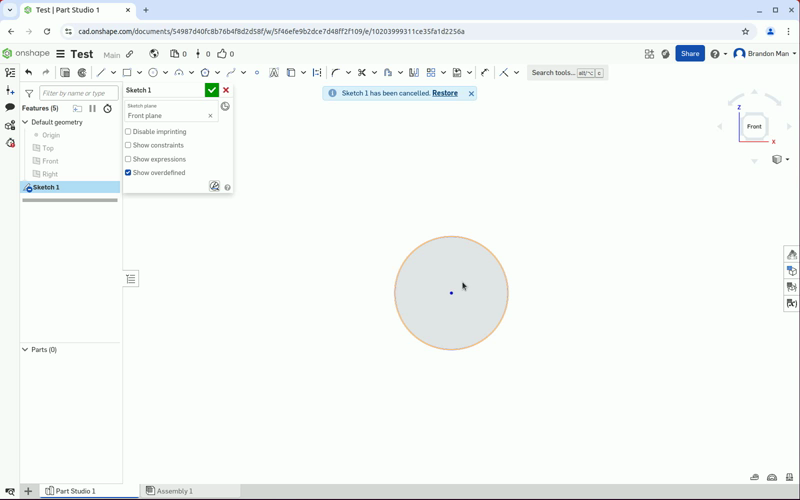
scroll(-6)
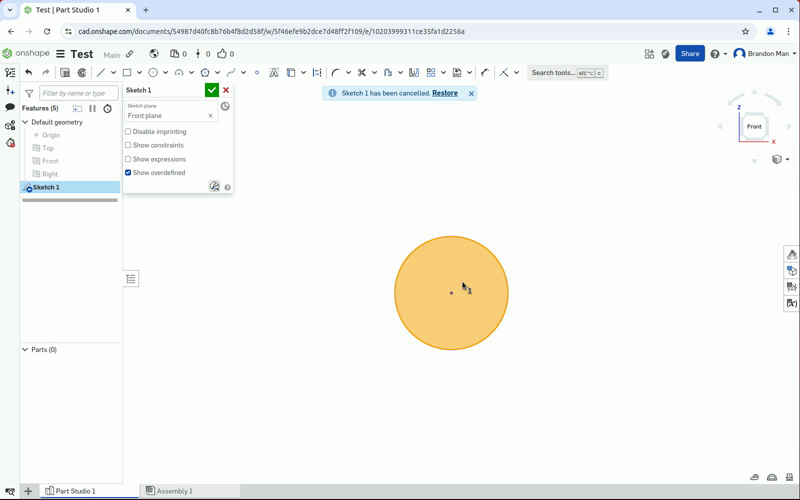
scroll(-6)
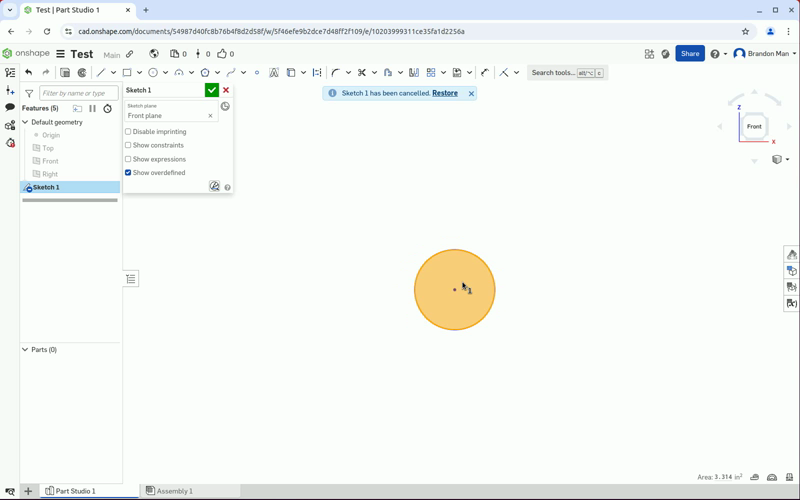
scroll(-6)
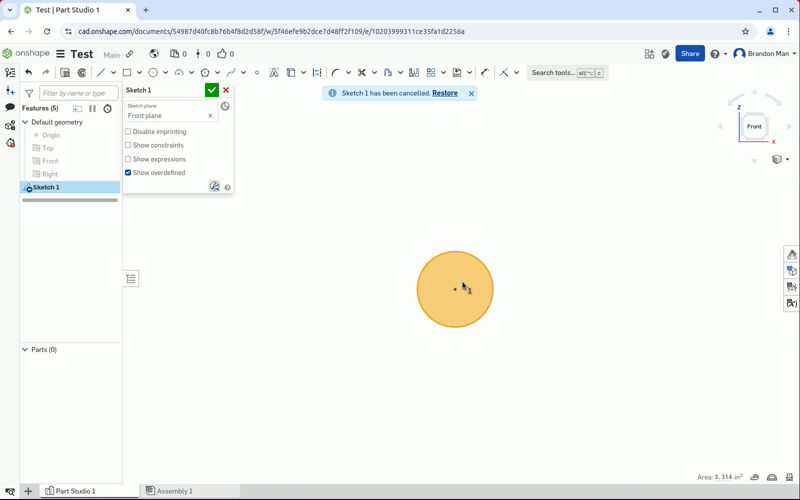
scroll(-6)
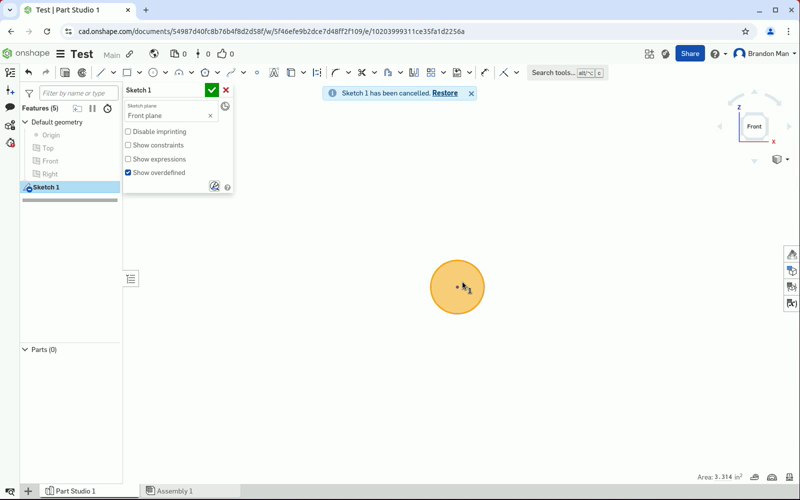
scroll(-6)
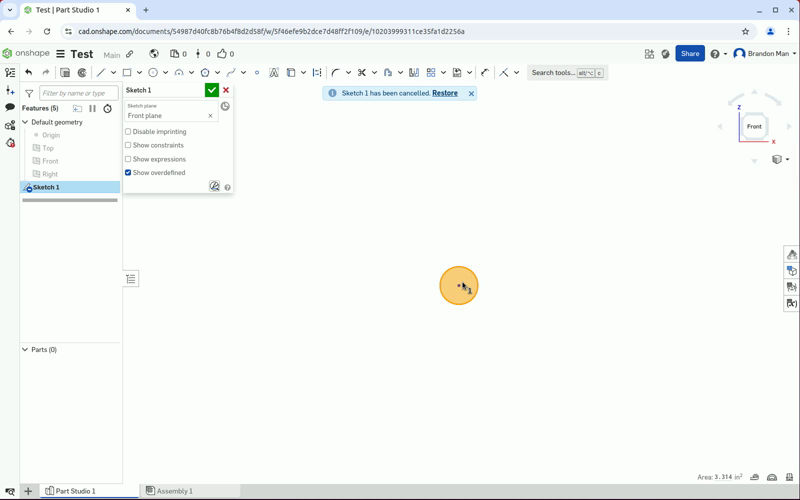
scroll(-6)
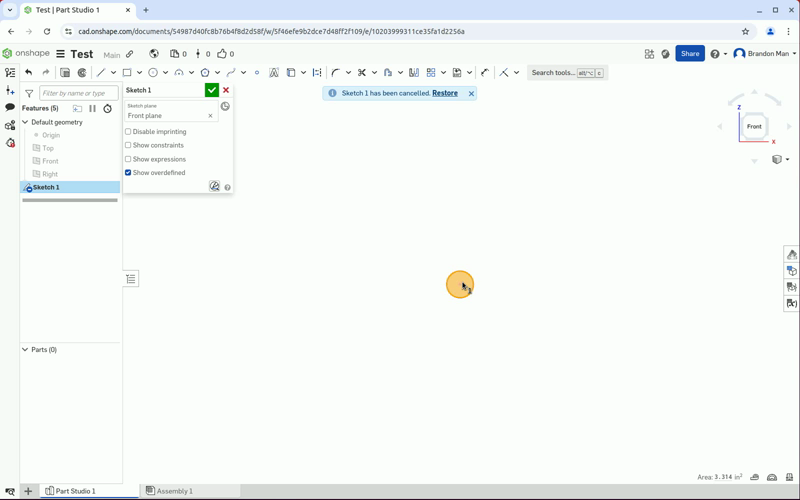
scroll(-6)
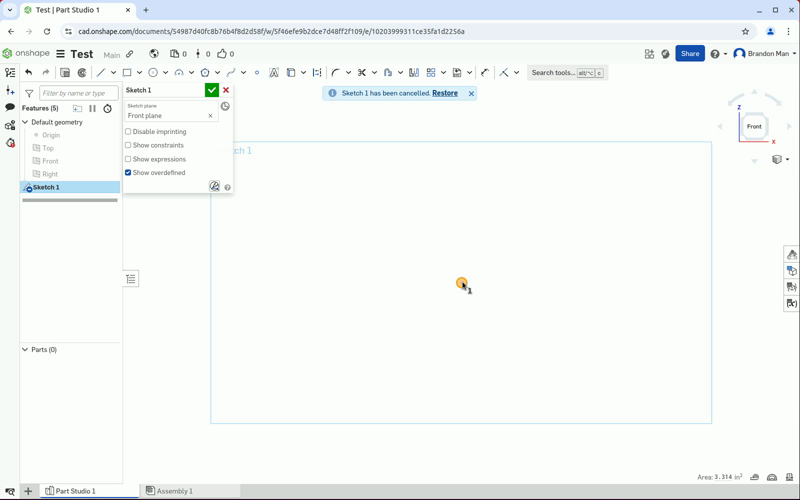
mouse_move(73, 352)
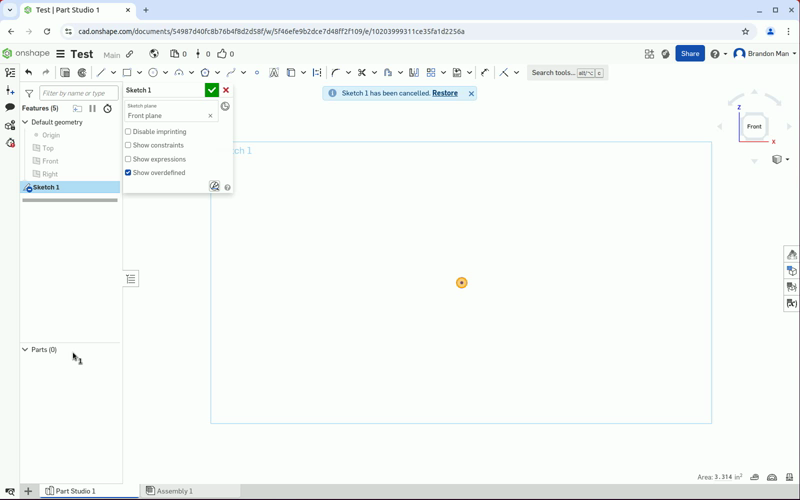
key(shift+y)
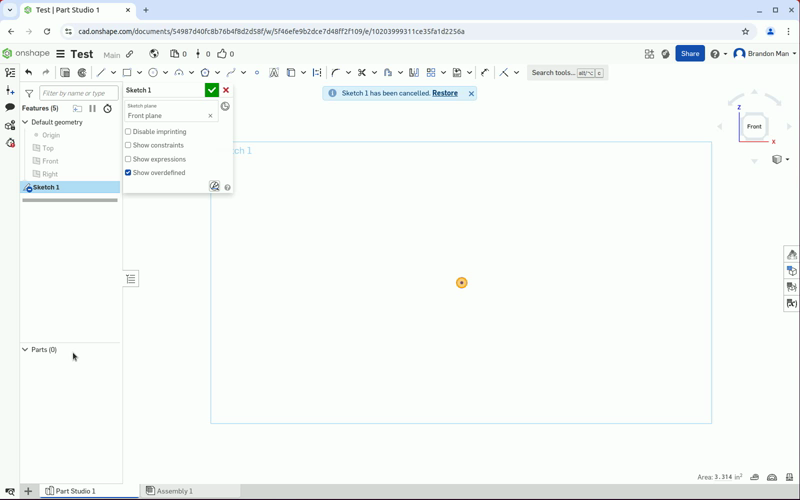
key(shift+e)
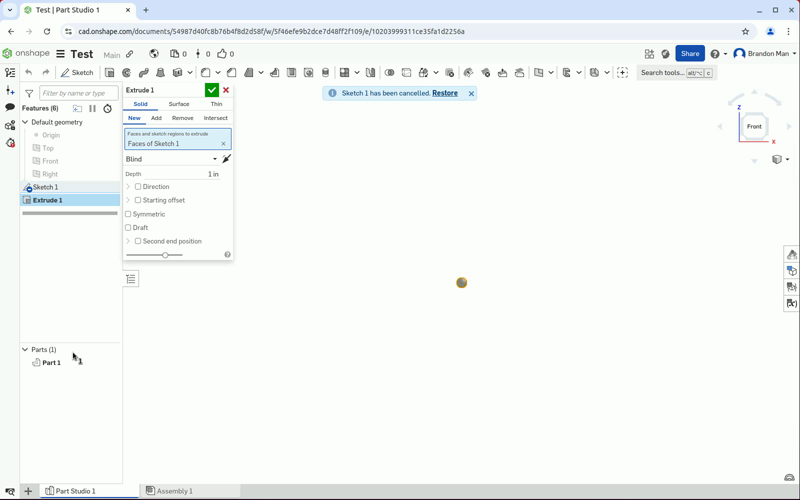
mouse_move(143, 106)
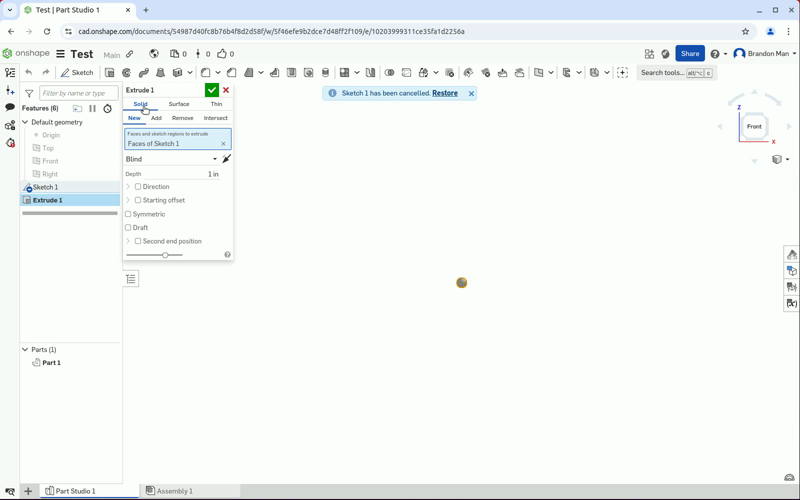
click(143, 106)
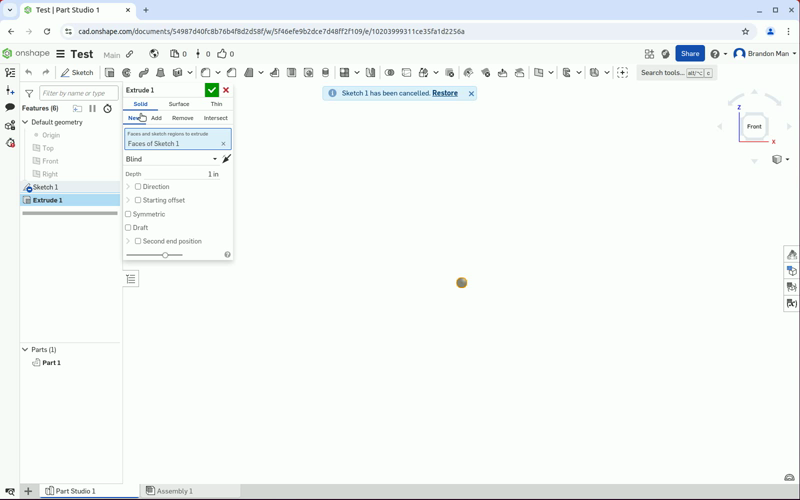
mouse_move(137, 120)
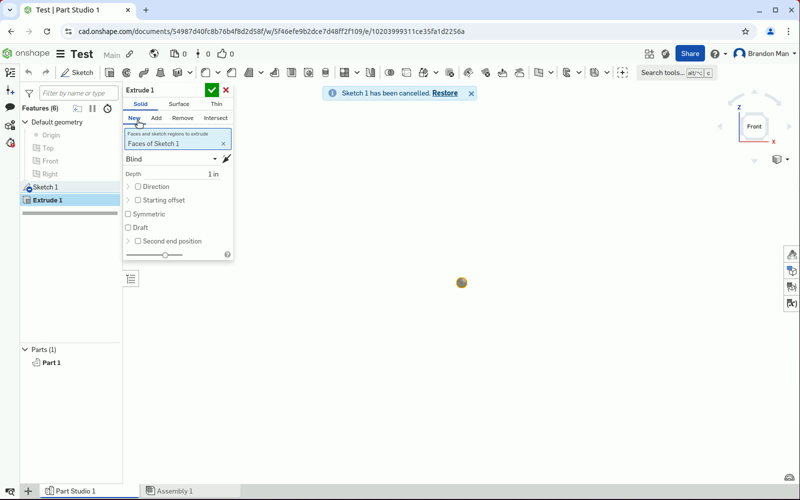
click(137, 120)
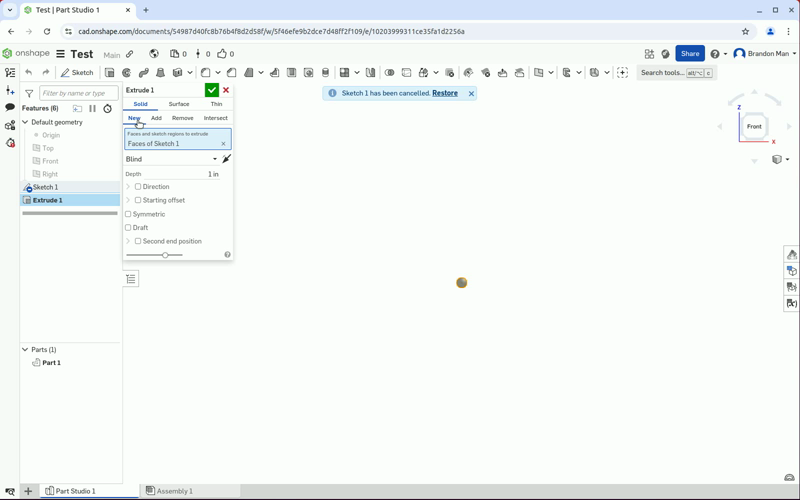
key(tab, 4)
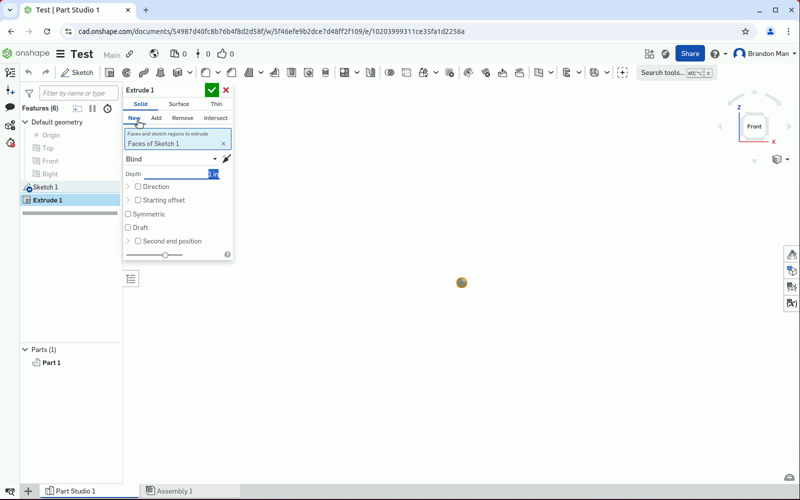
text(22.868)
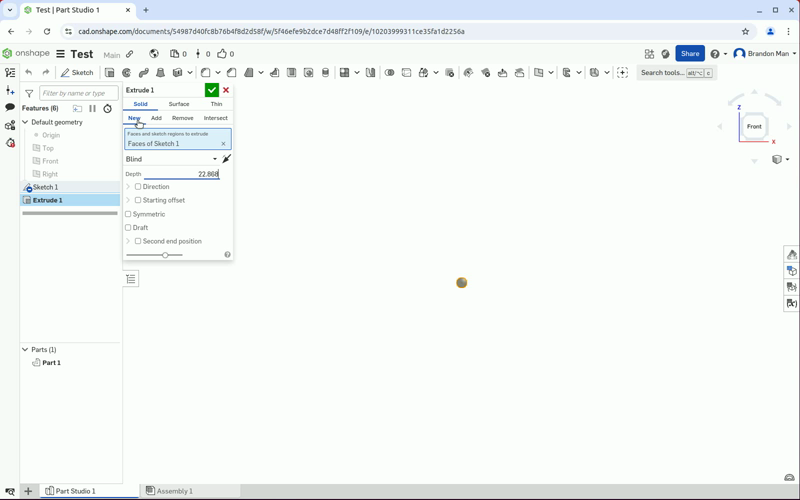
key(enter)
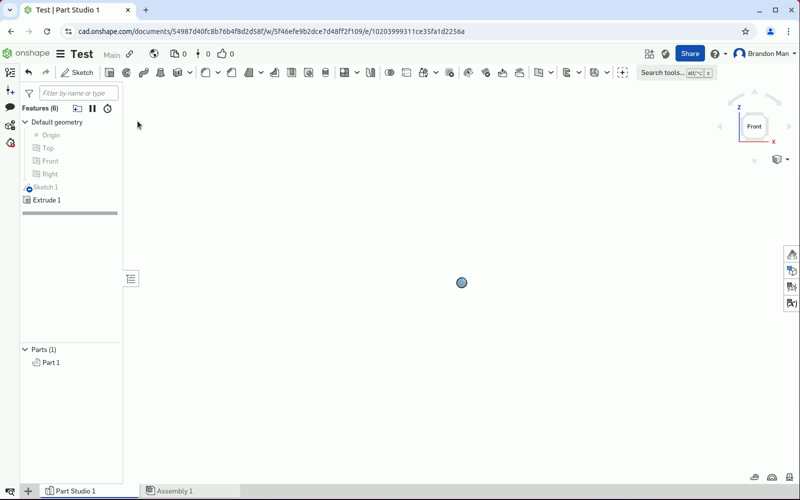
key(shift+h)
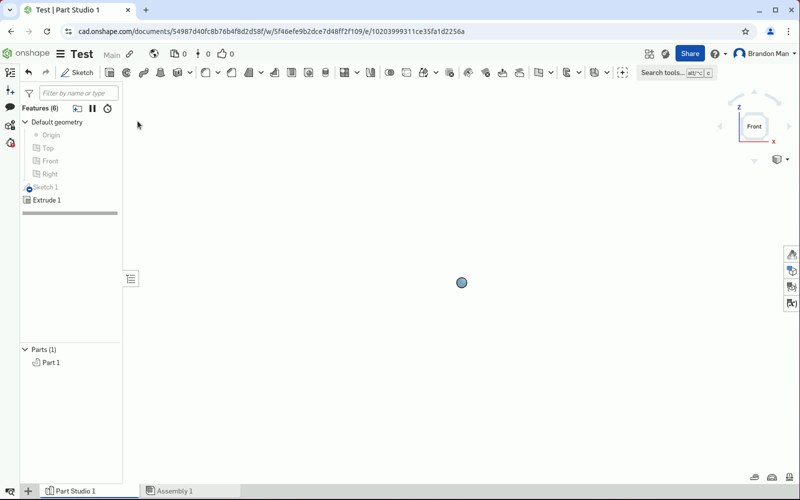
key(shift+h)
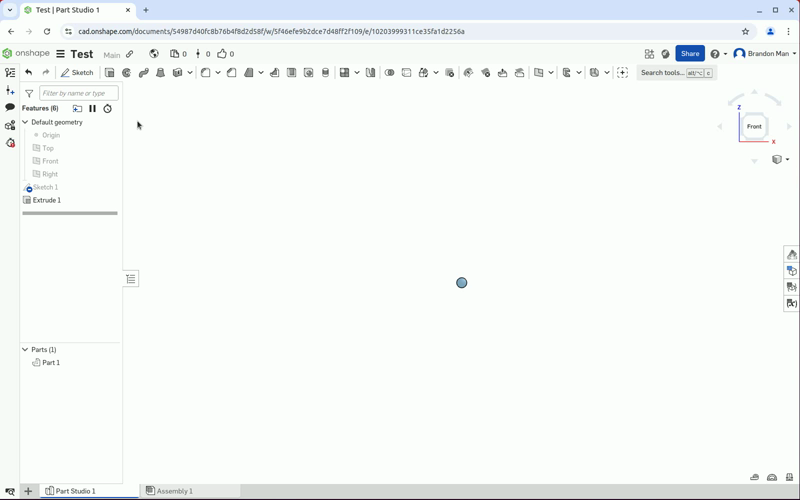
mouse_move(73, 189)
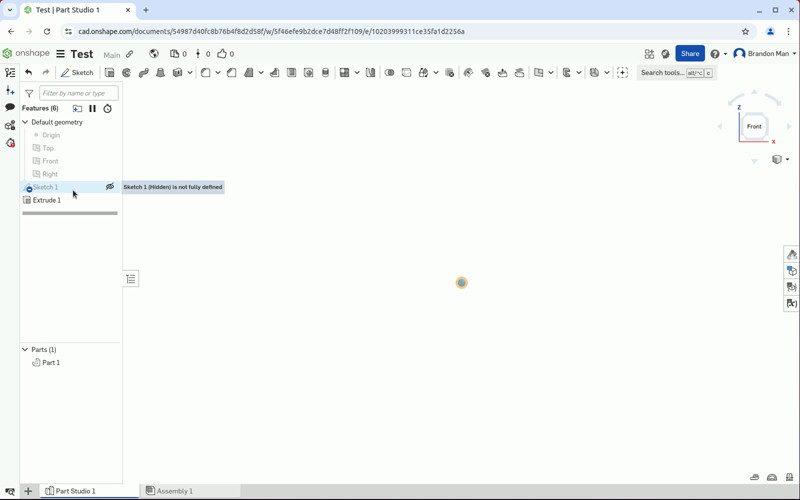
click(73, 189)
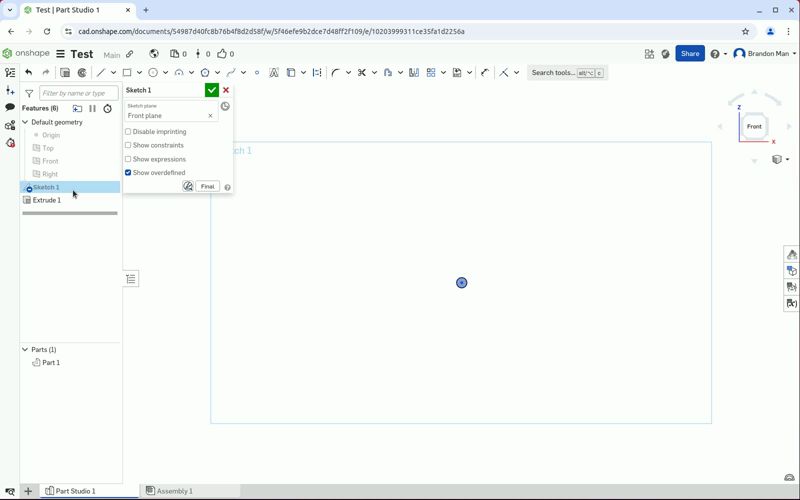
mouse_move(229, 92)
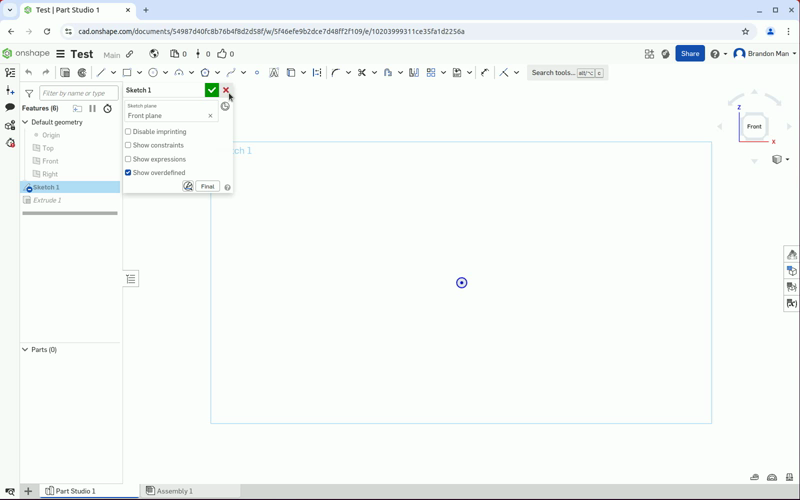
click(229, 92)
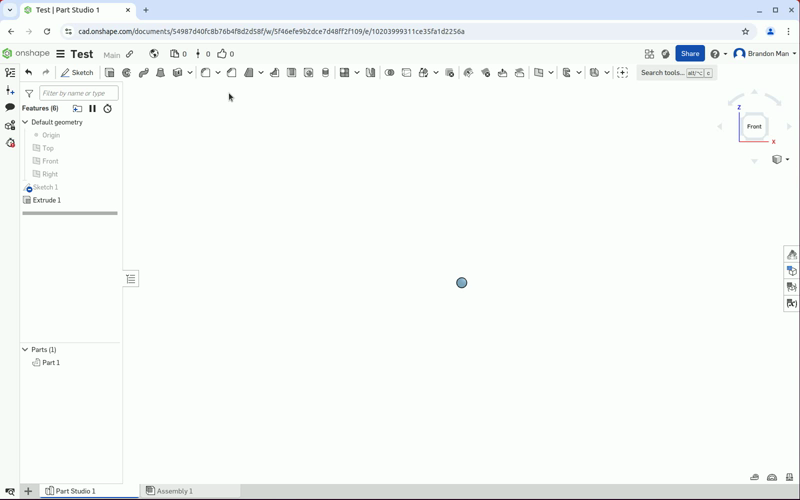
mouse_move(541, 75)
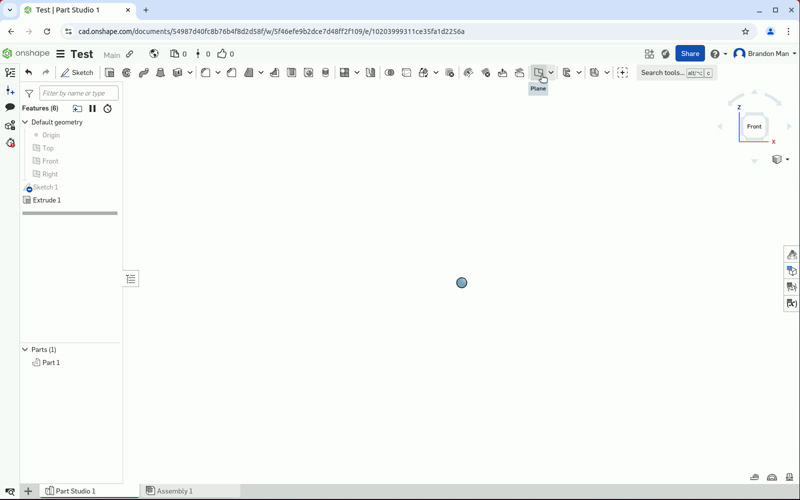
click(541, 75)
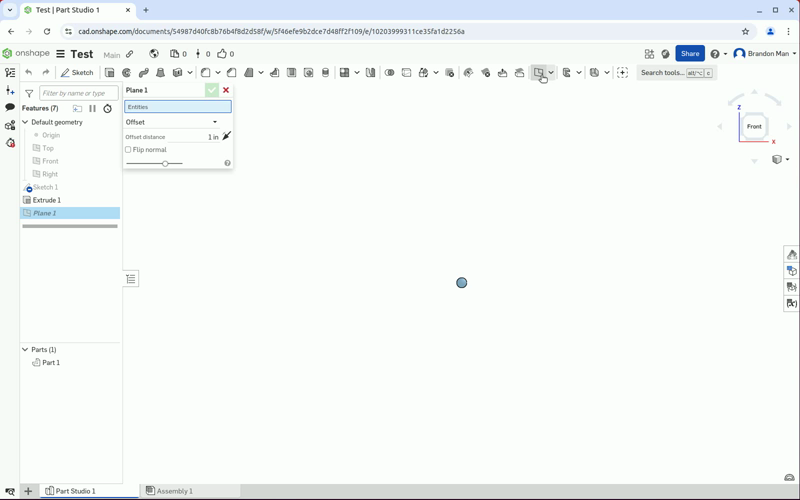
mouse_move(73, 163)
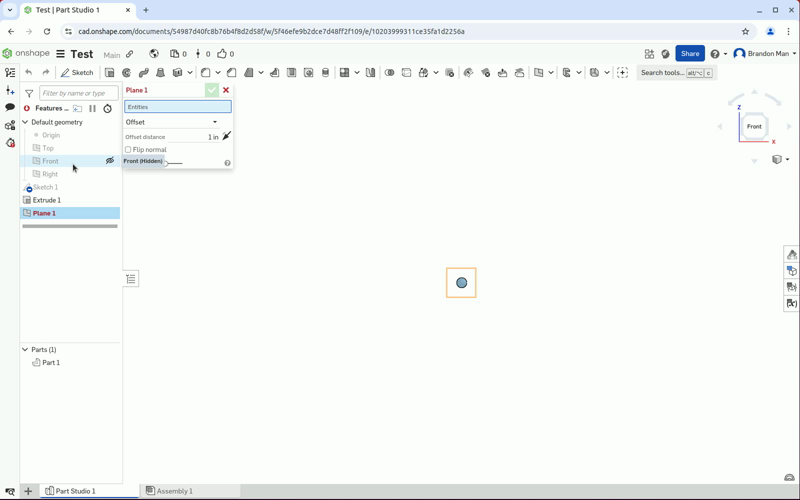
click(73, 163)
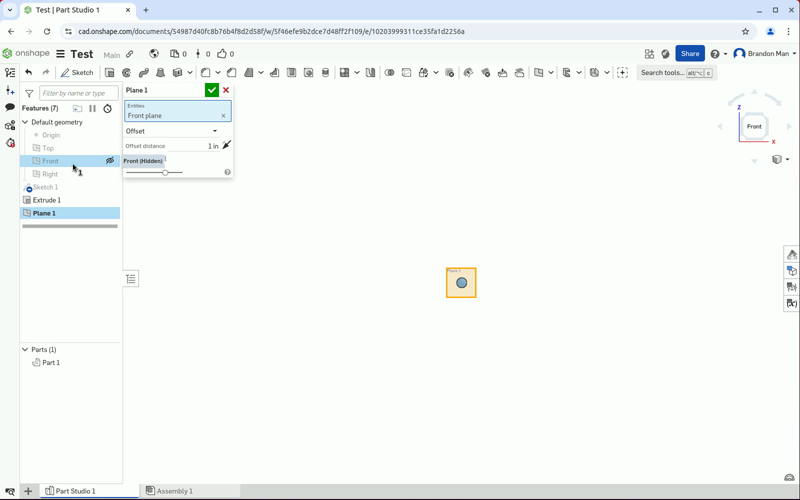
key(tab, 2)
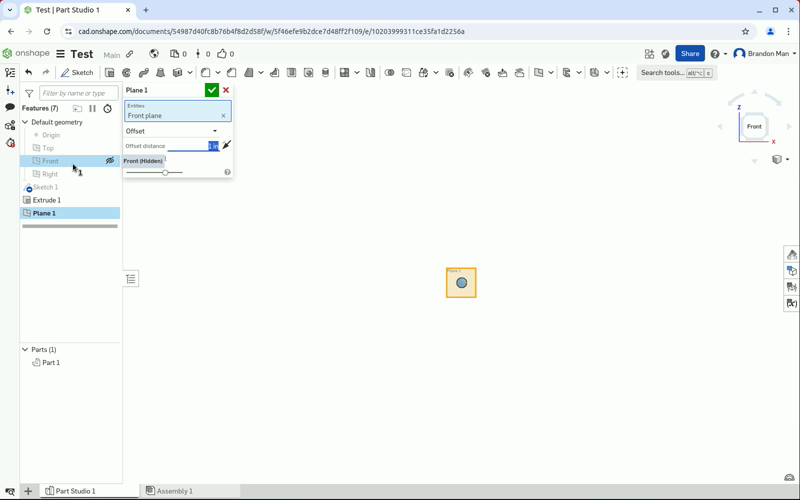
text(22.862)
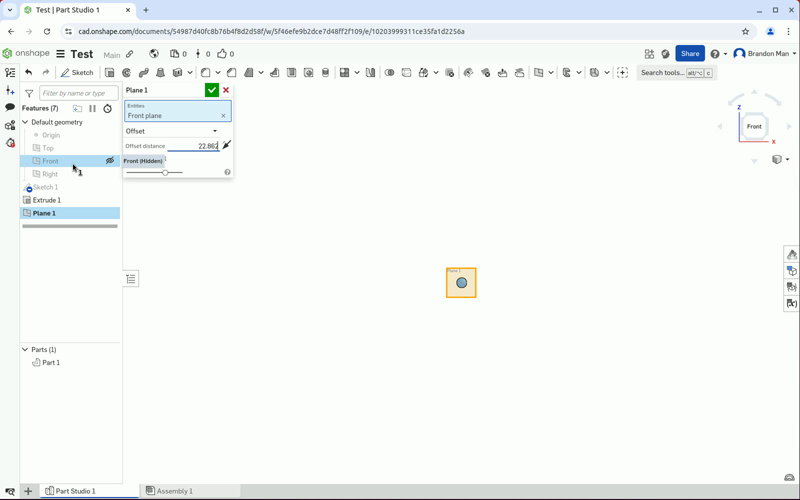
key(enter, 2)
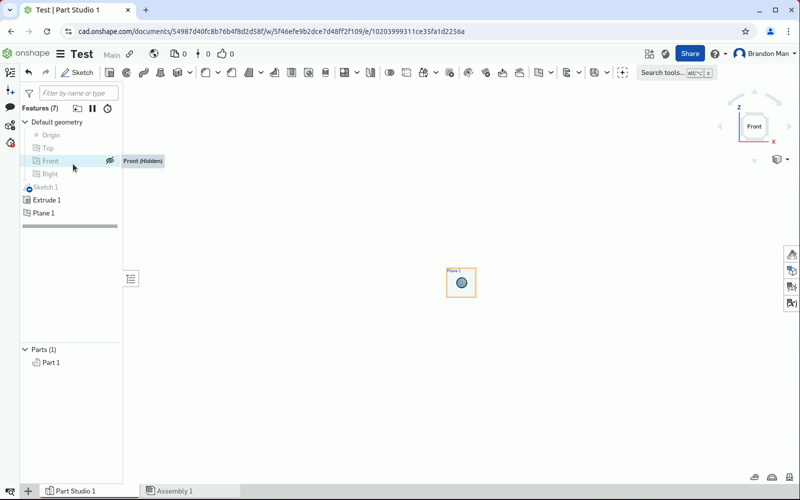
key(shift+s)
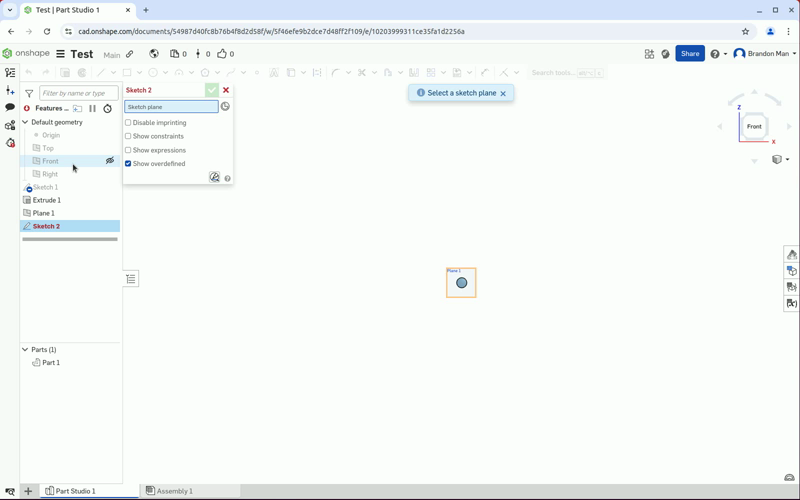
mouse_move(73, 215)
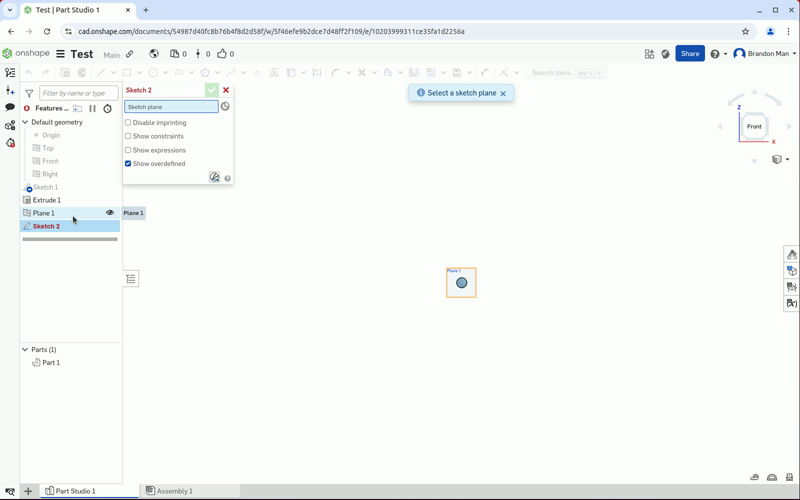
click(73, 215)
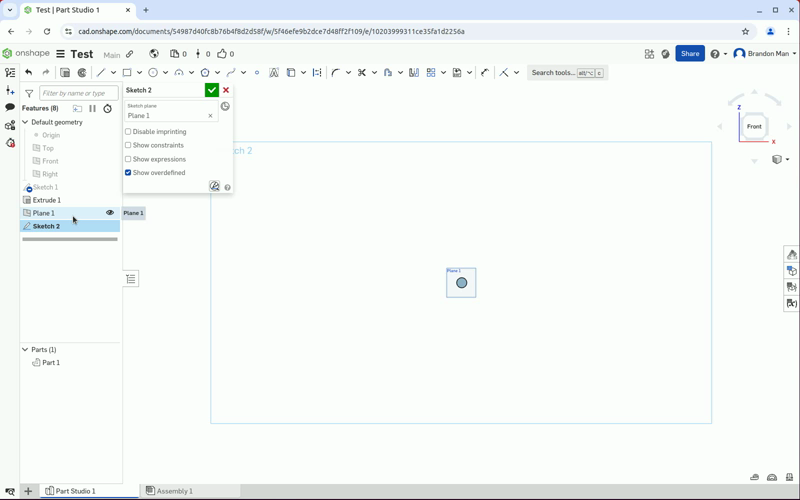
mouse_move(73, 352)
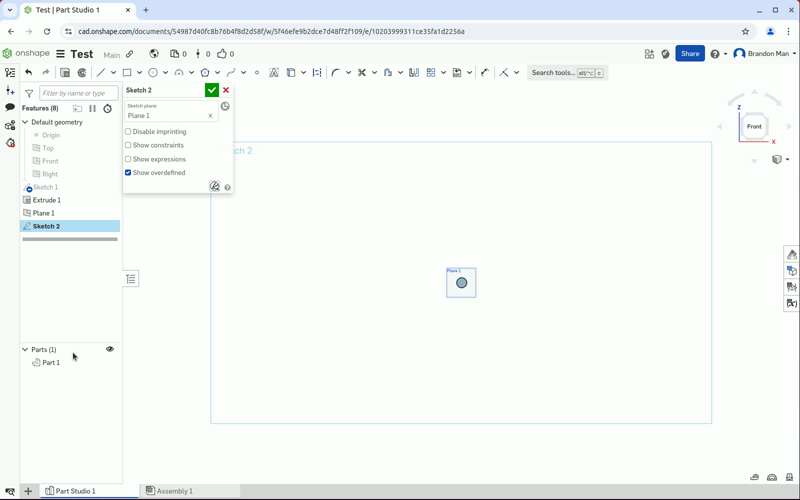
key(y)
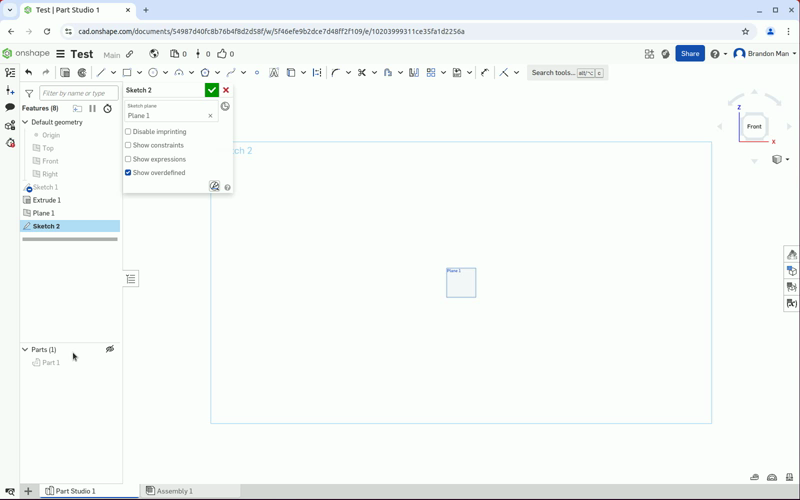
key(c)
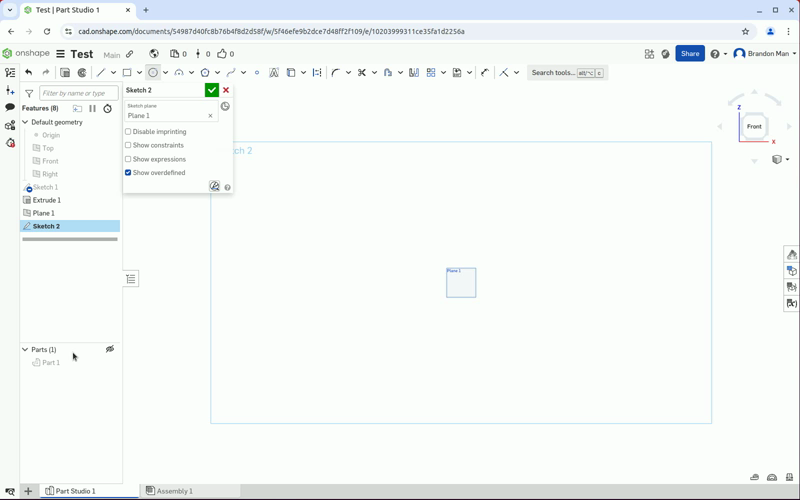
key_down(shift)
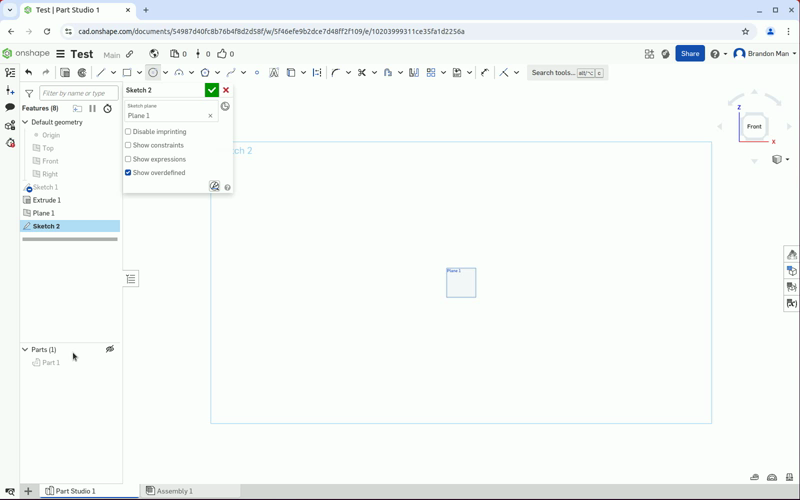
mouse_move(461, 280)
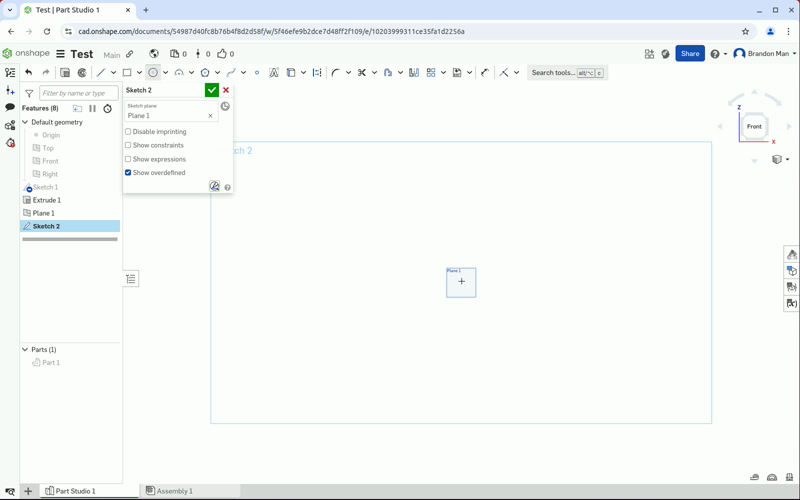
click(461, 280)
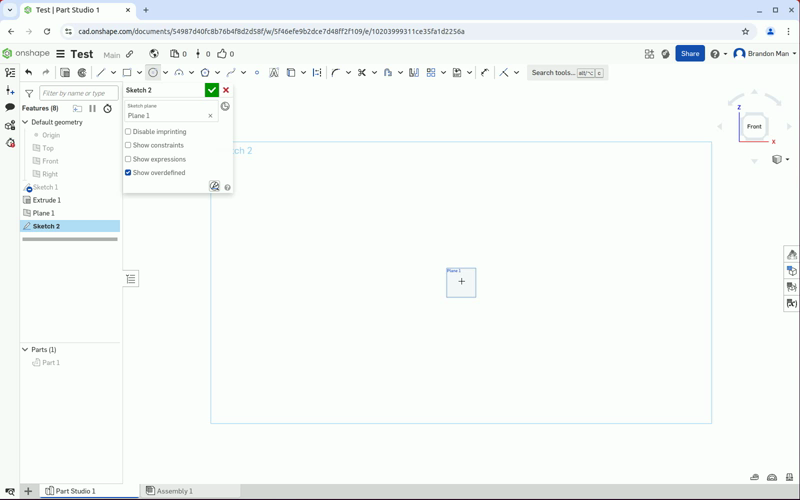
key_up(shift)
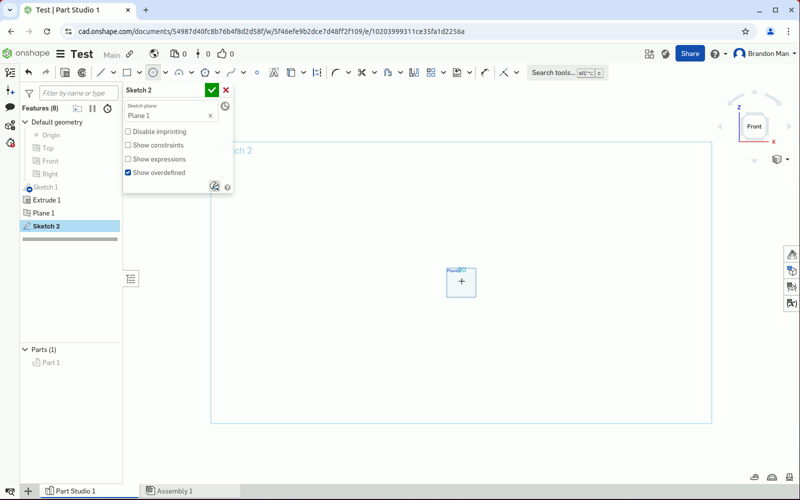
mouse_move(463, 280)
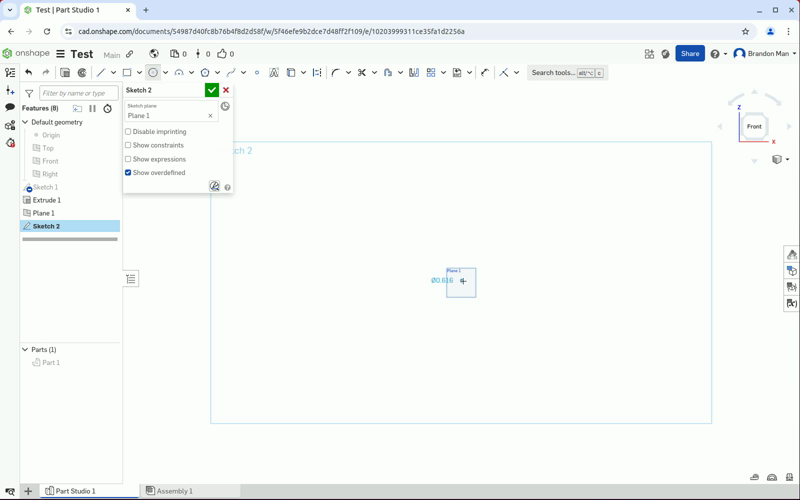
scroll(6)
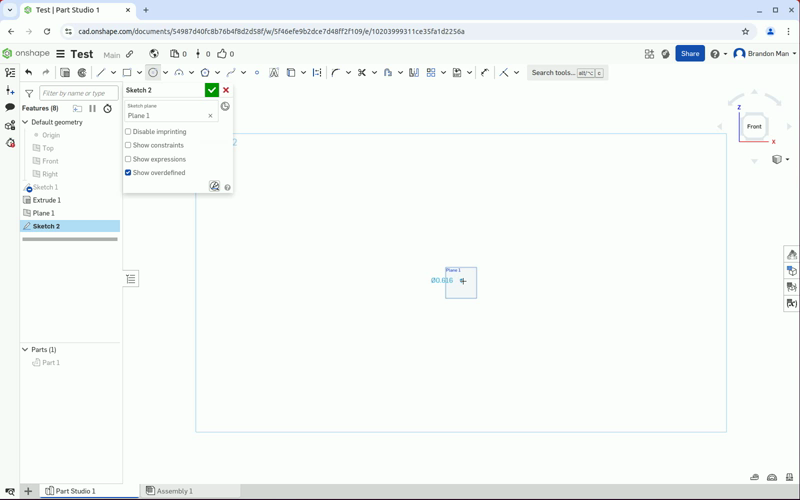
scroll(6)
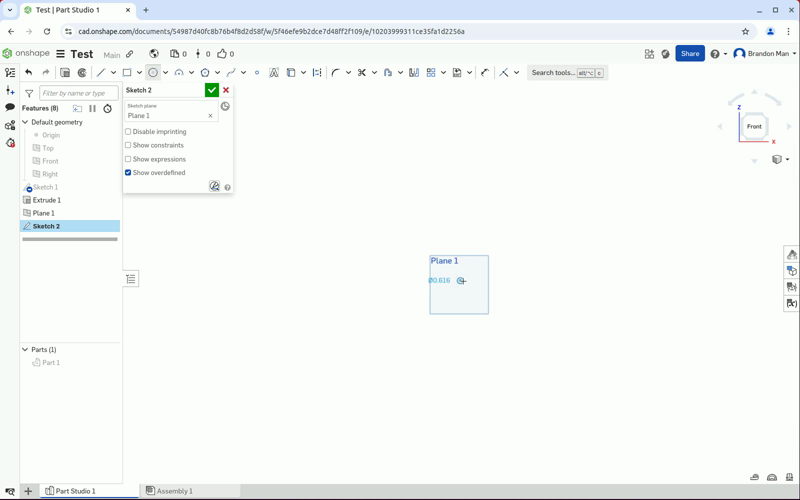
scroll(6)
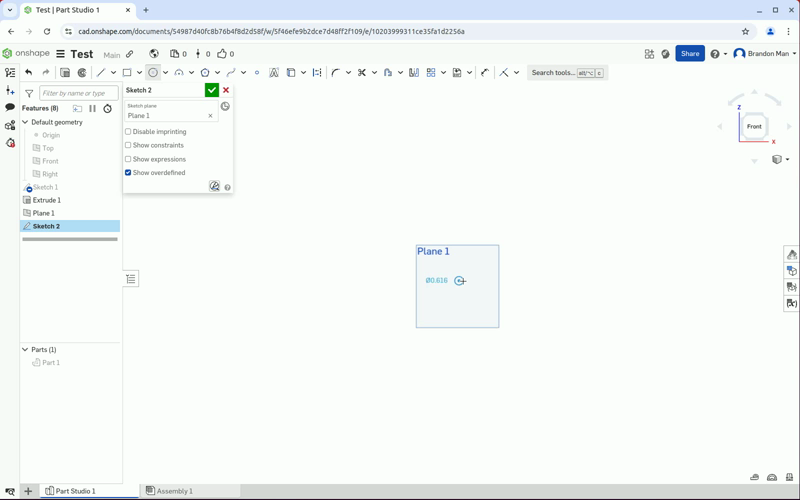
scroll(6)
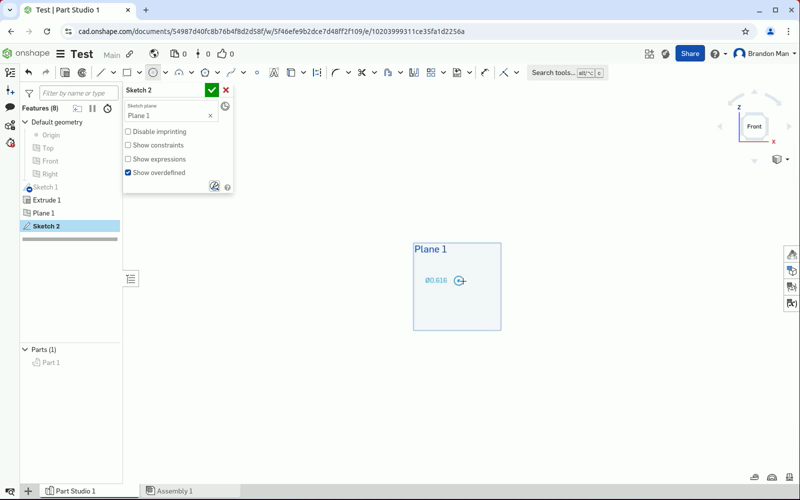
scroll(6)
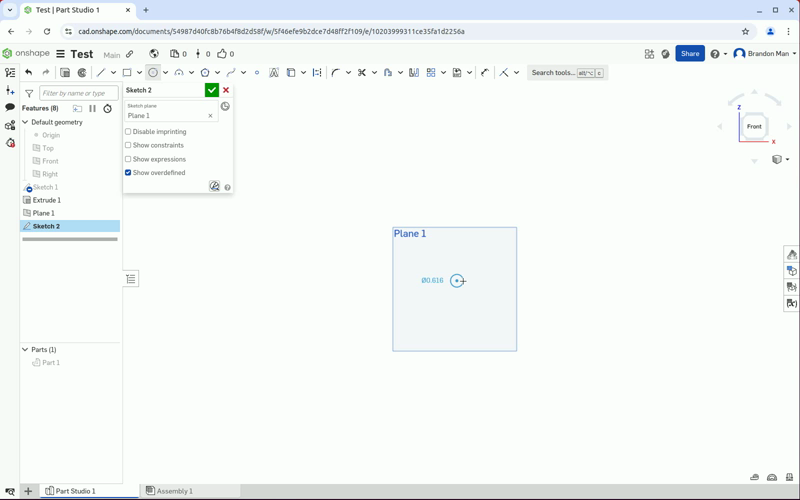
scroll(6)
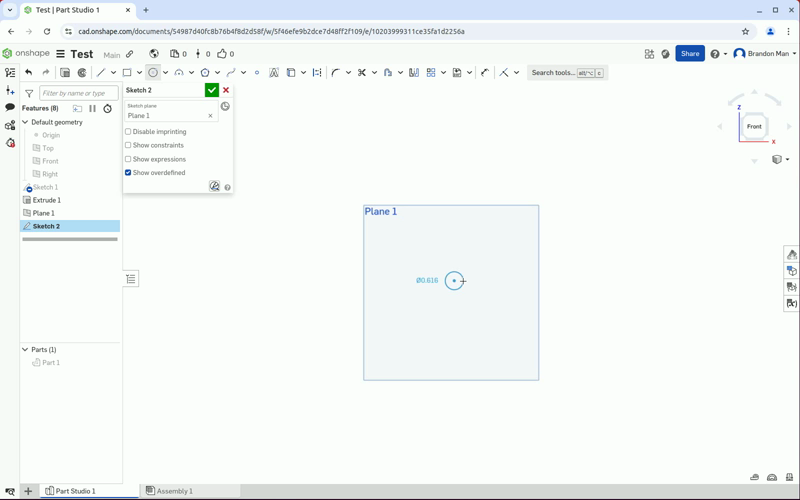
scroll(6)
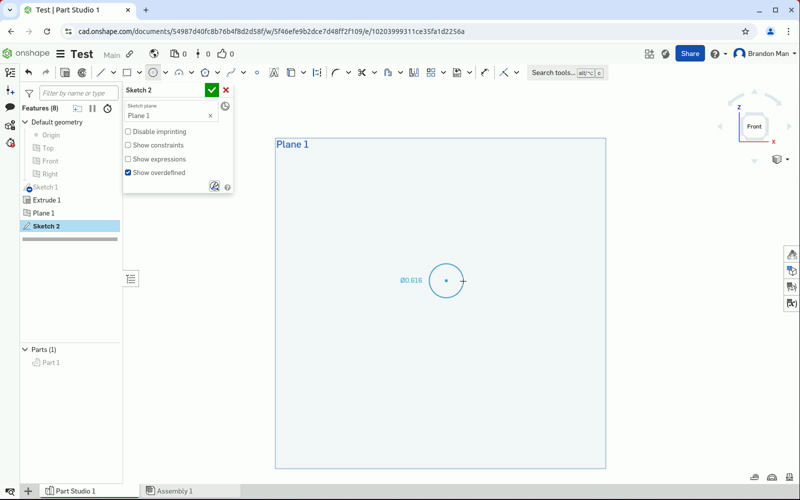
click(463, 280)
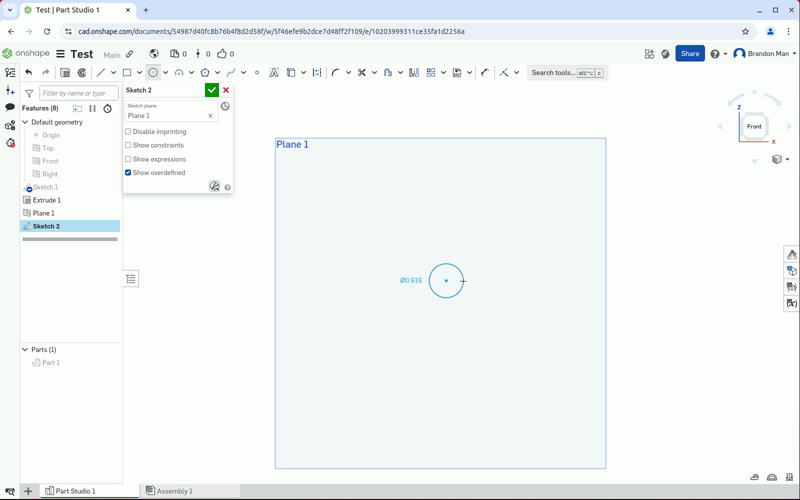
scroll(-6)
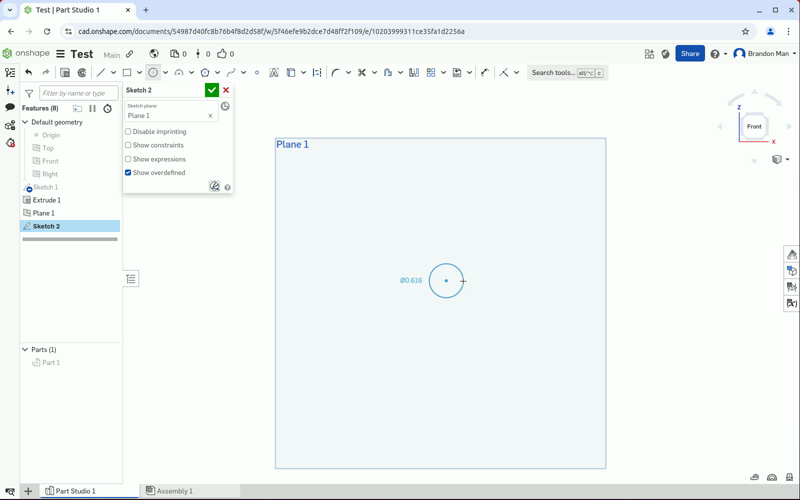
scroll(-6)
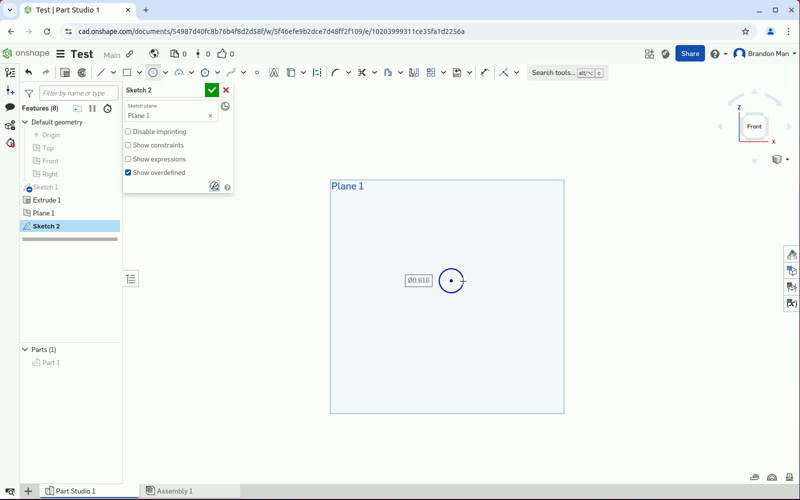
scroll(-6)
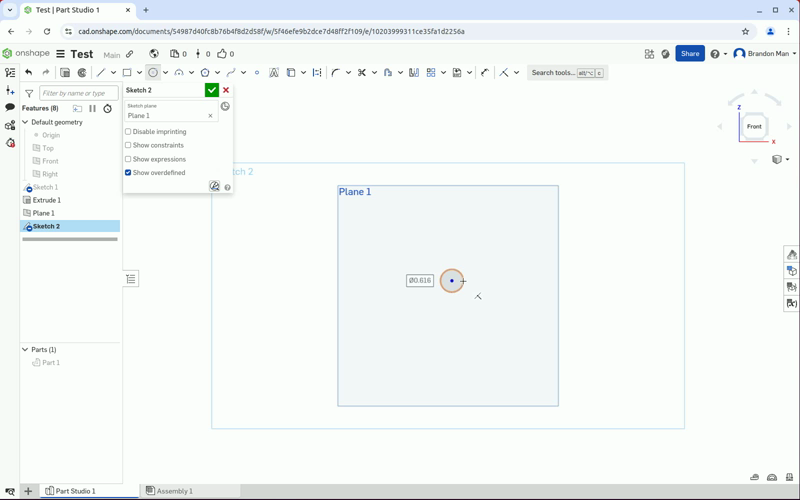
scroll(-6)
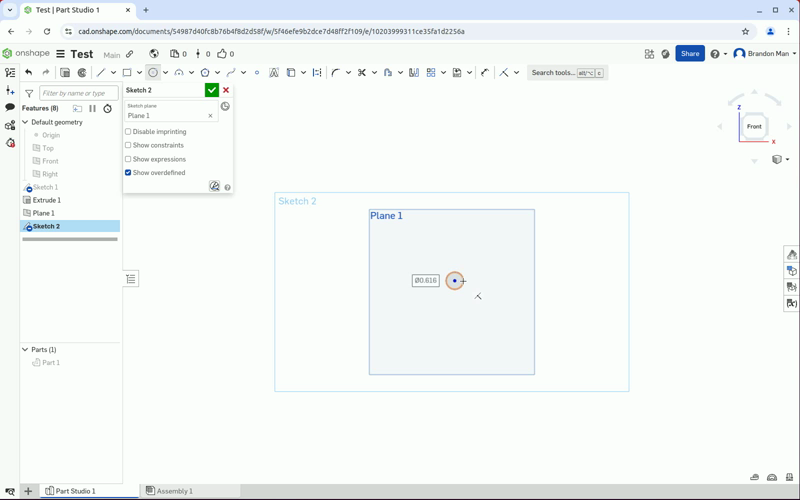
scroll(-6)
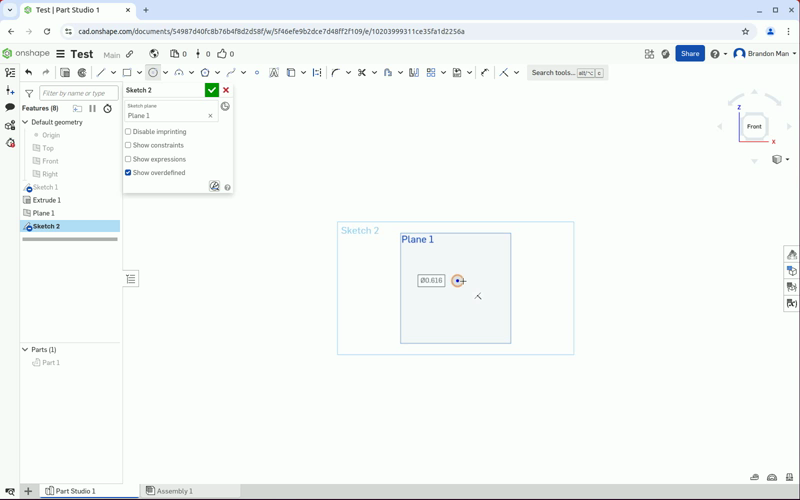
scroll(-6)
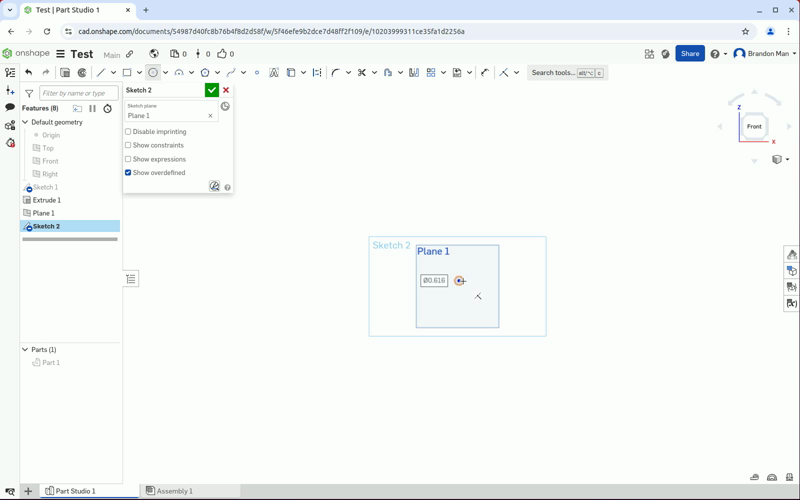
scroll(-6)
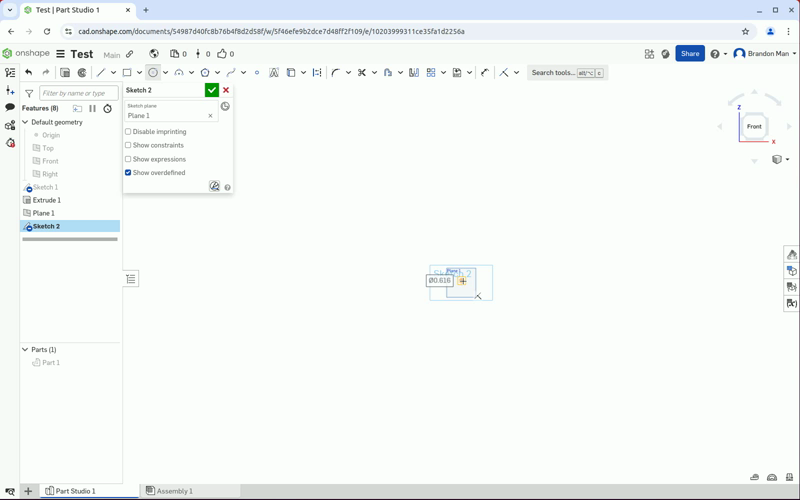
key(esc)
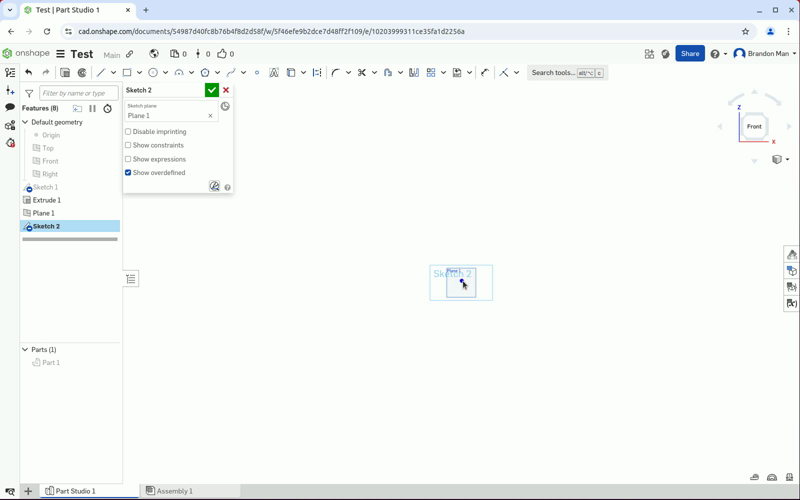
mouse_move(462, 280)
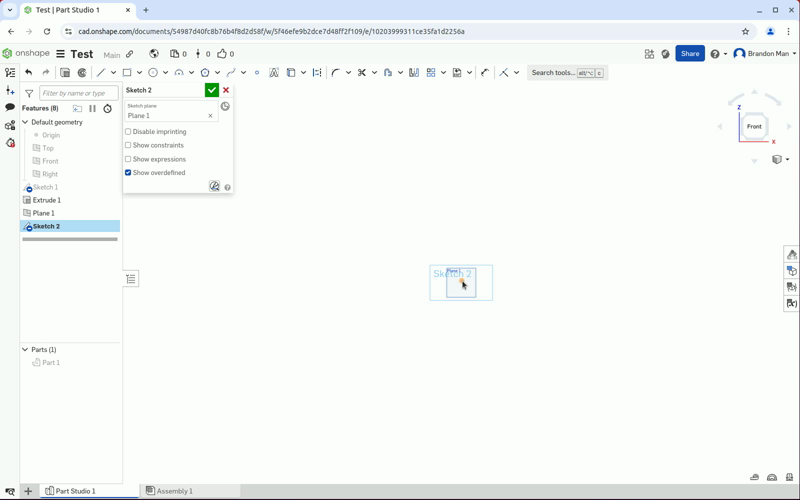
scroll(6)
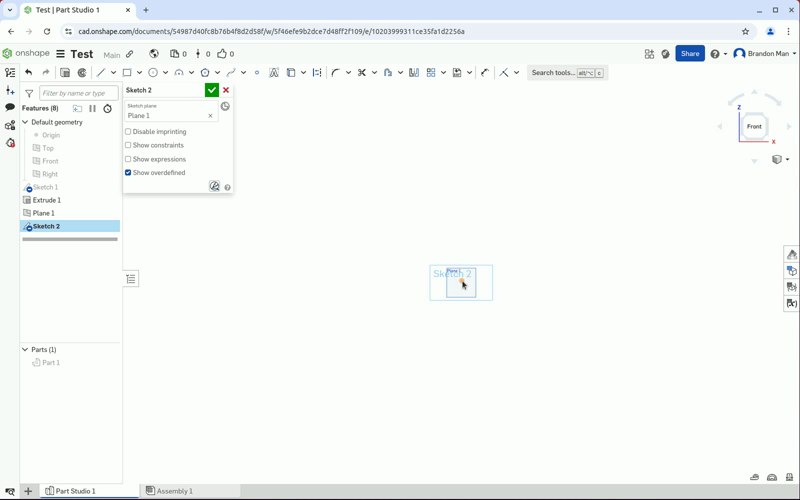
scroll(6)
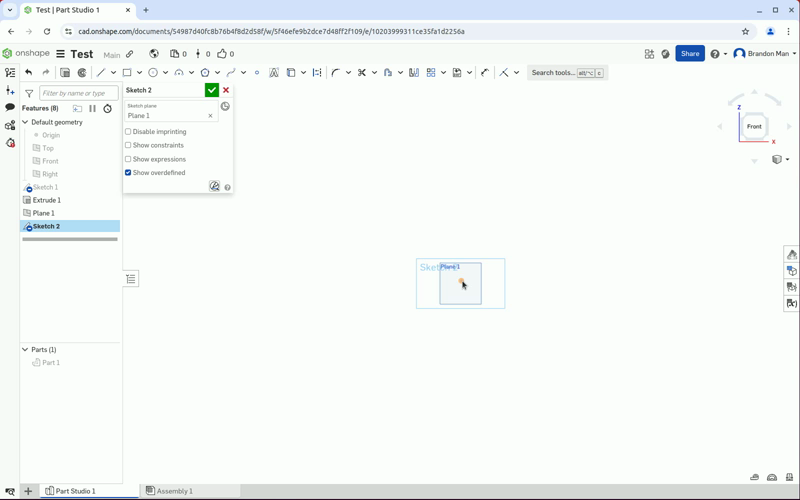
scroll(6)
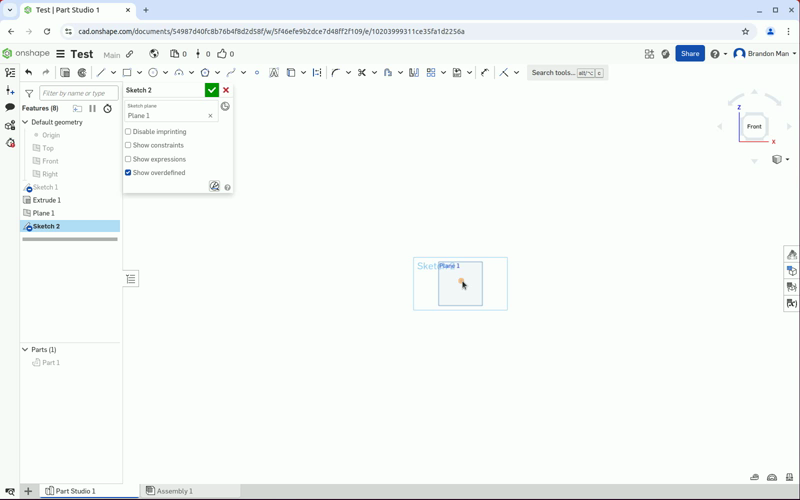
scroll(6)
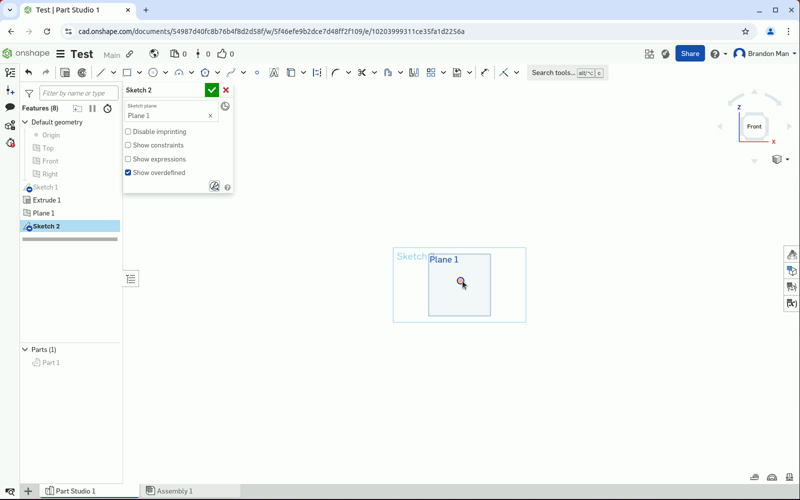
scroll(6)
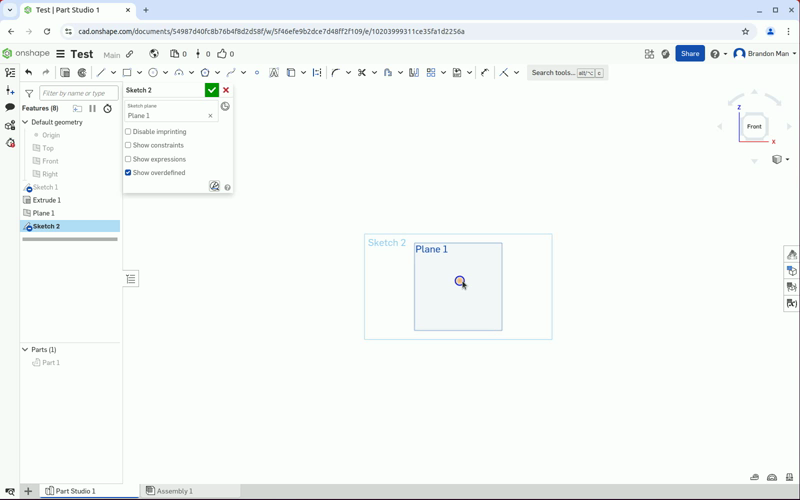
scroll(6)
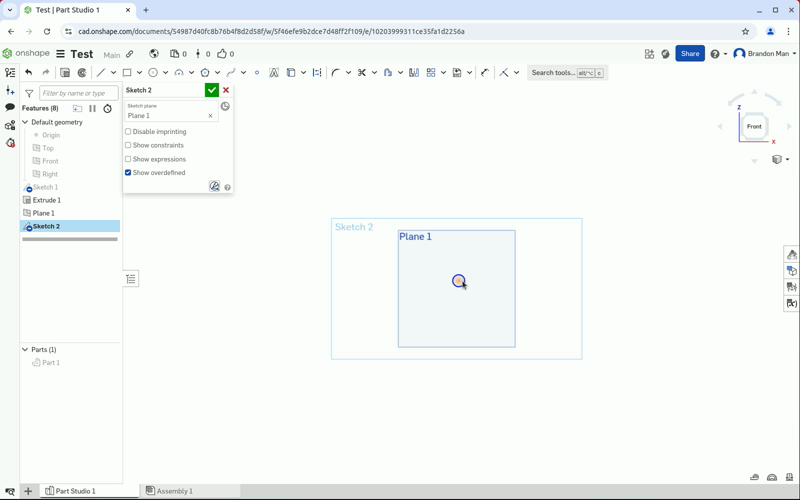
scroll(6)
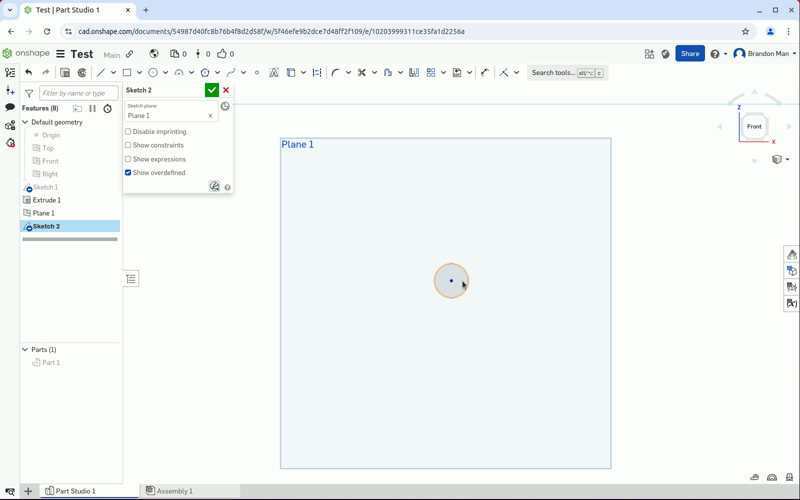
click(462, 280)
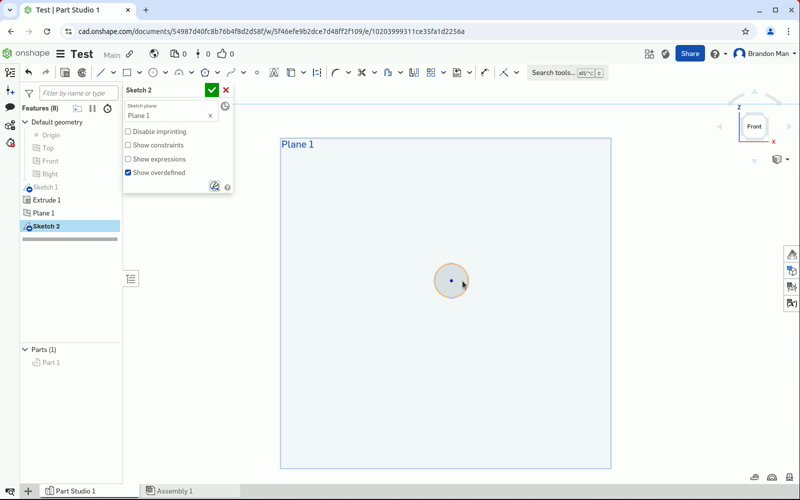
scroll(-6)
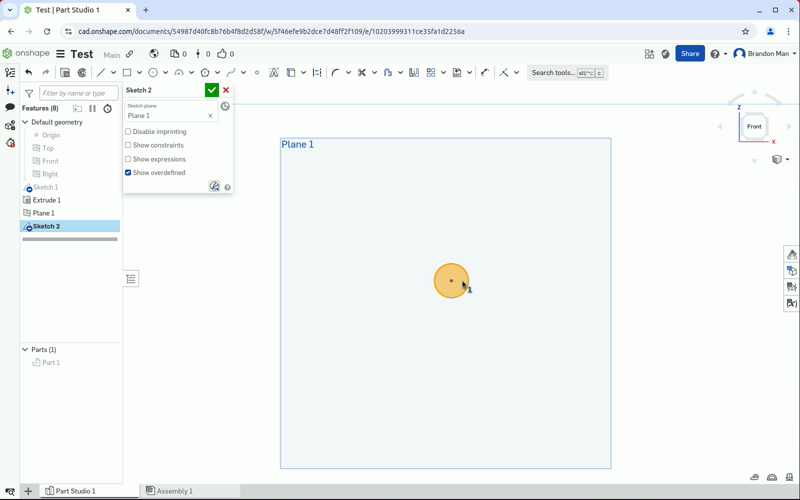
scroll(-6)
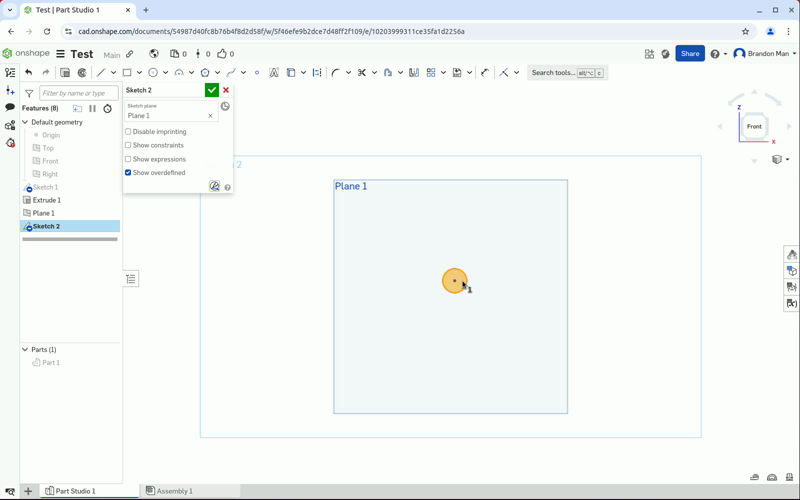
scroll(-6)
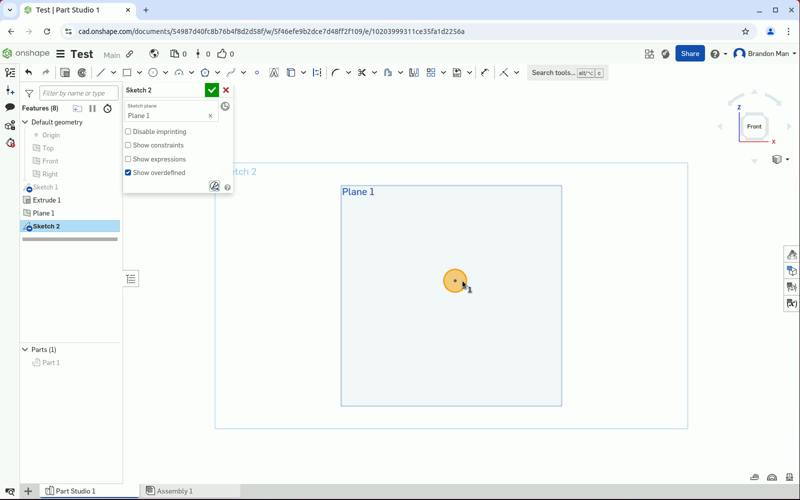
scroll(-6)
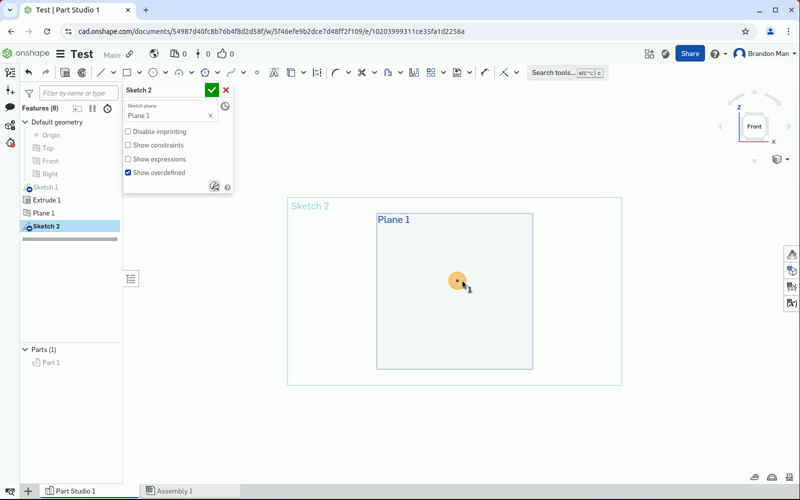
scroll(-6)
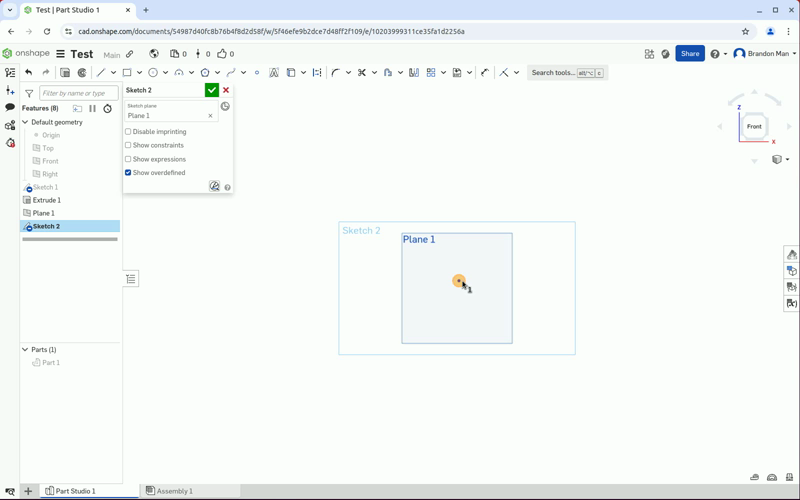
scroll(-6)
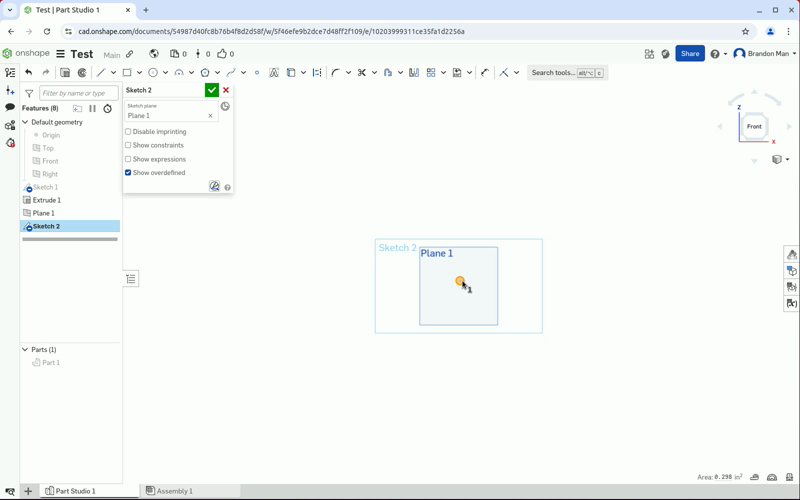
scroll(-6)
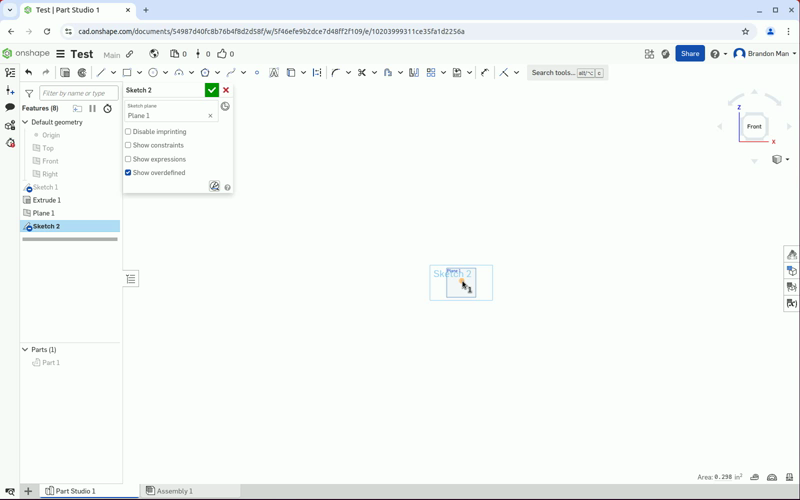
mouse_move(73, 352)
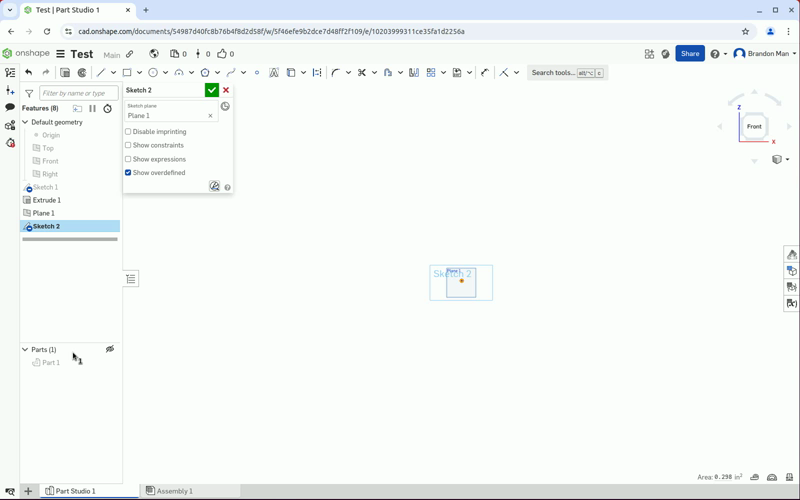
key(shift+y)
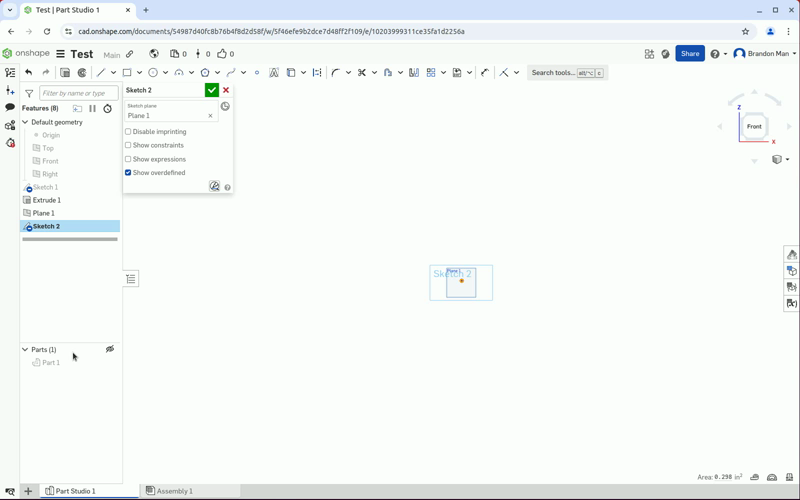
key(shift+e)
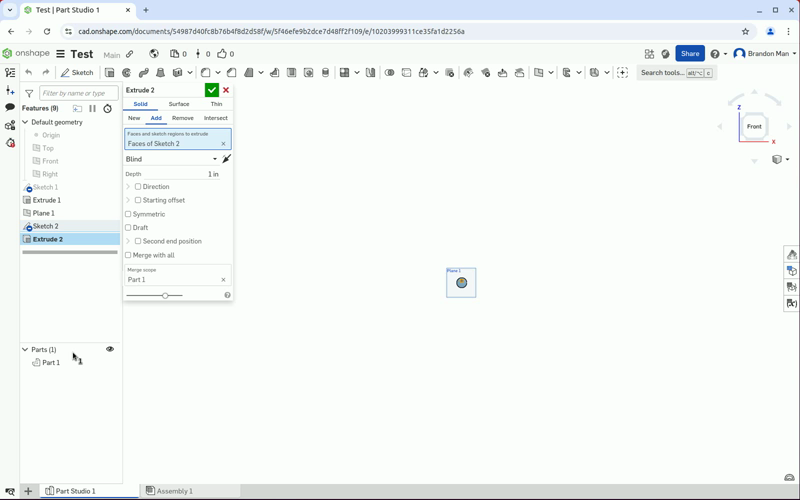
mouse_move(143, 106)
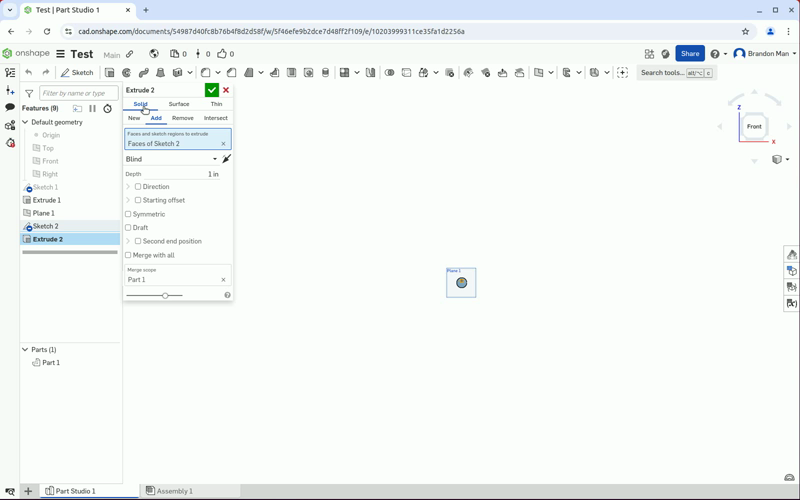
click(143, 106)
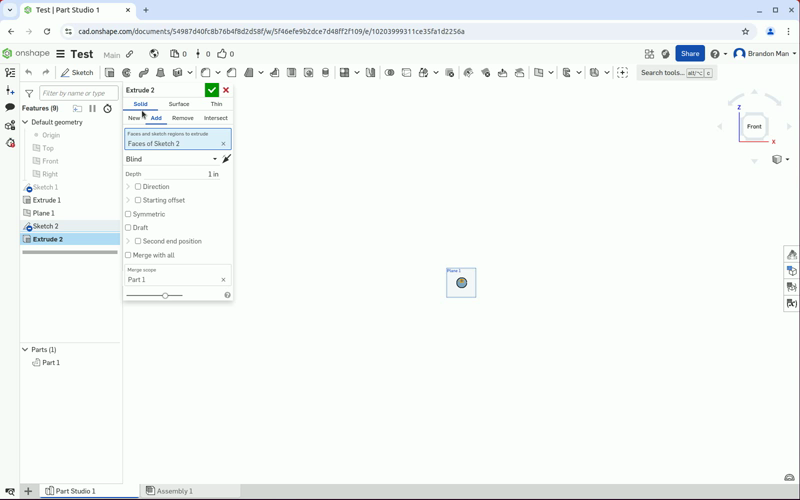
mouse_move(137, 120)
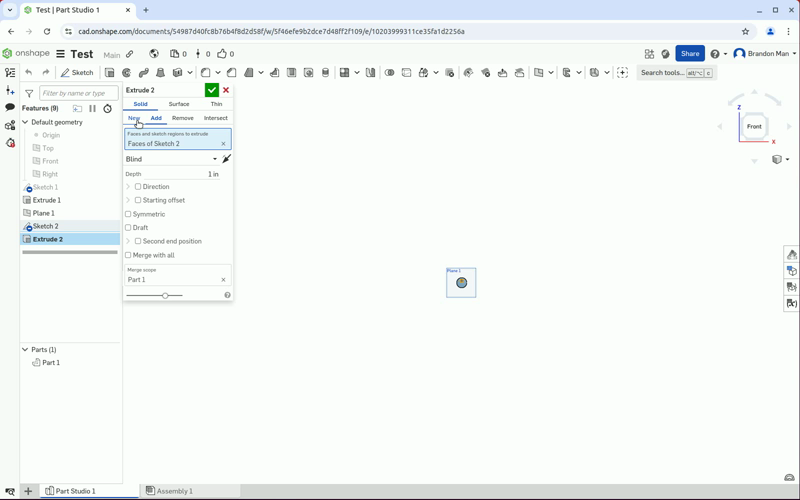
click(137, 120)
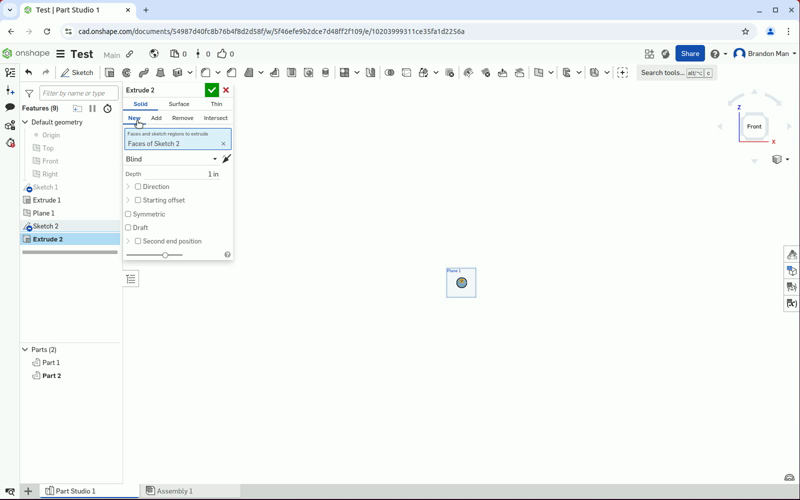
key(tab, 4)
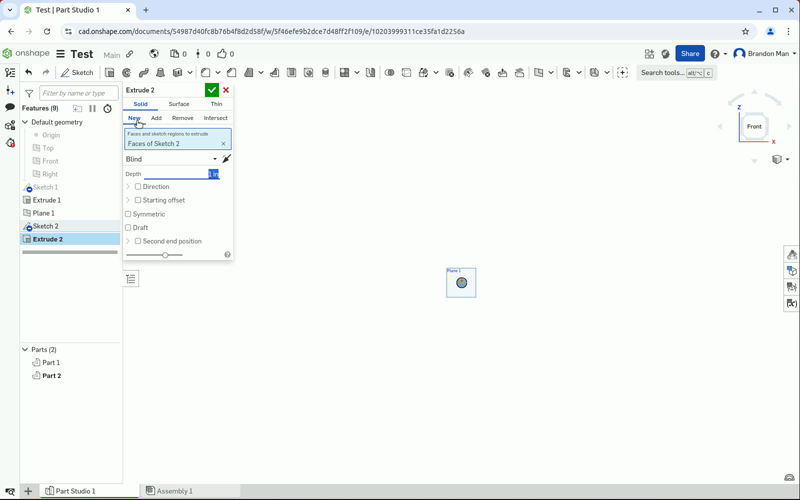
text(0.241)
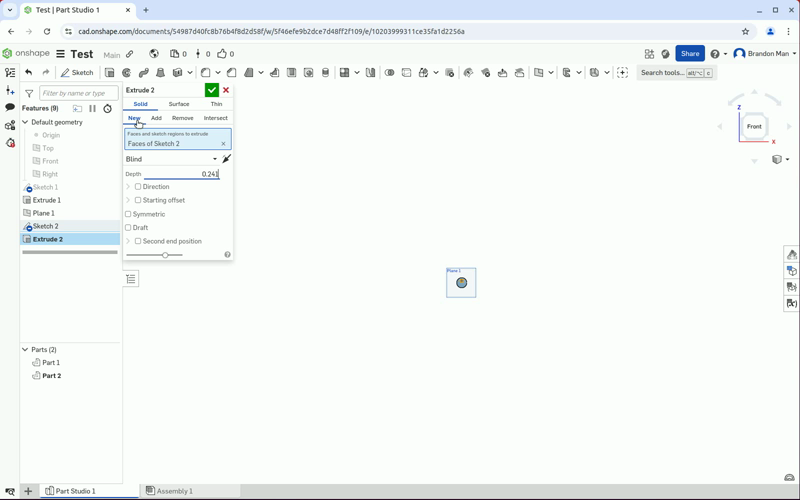
key(enter)
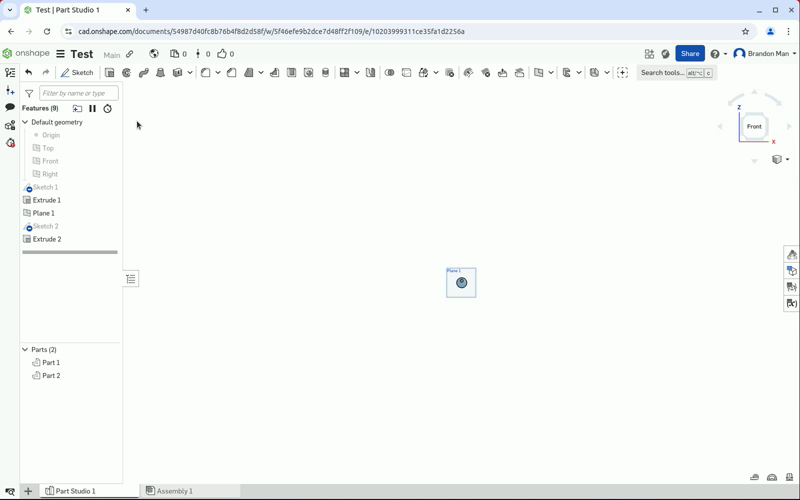
key(shift+h)
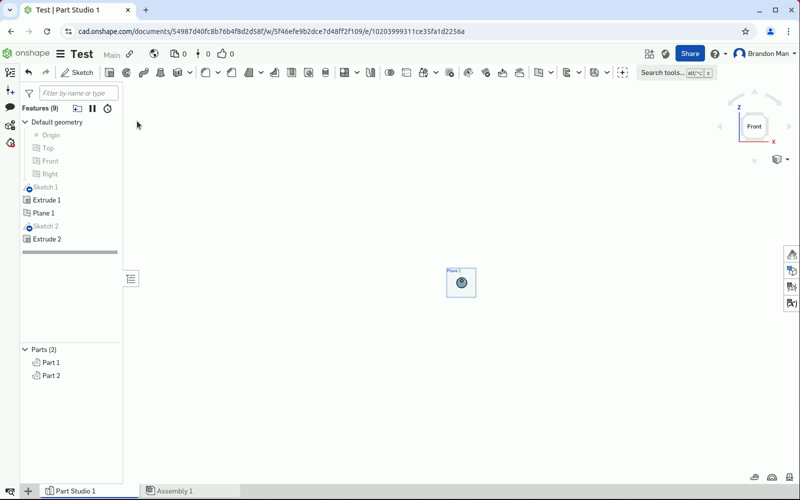
key(shift+h)
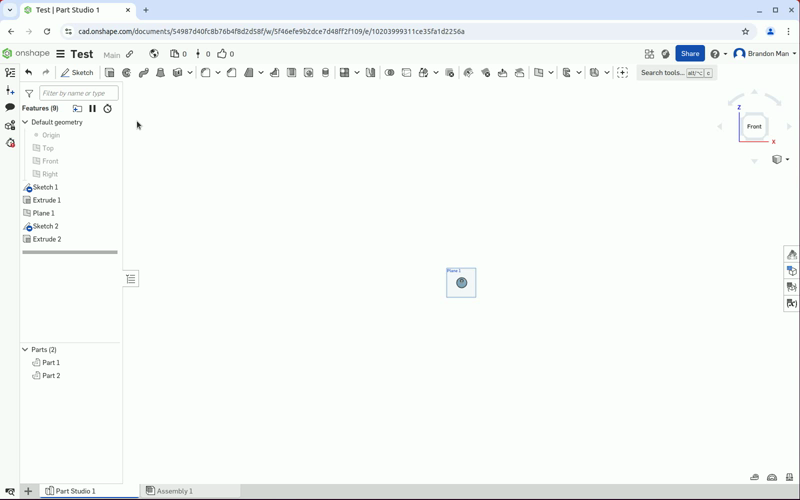
key(shift+7)
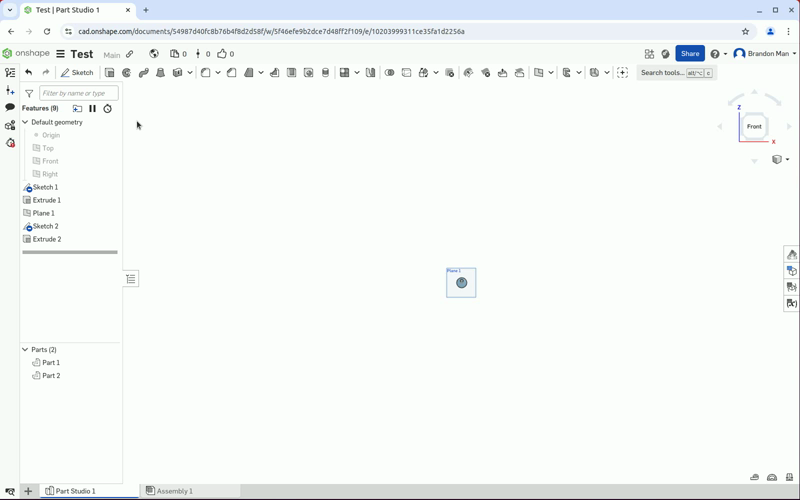
key(left, 2)
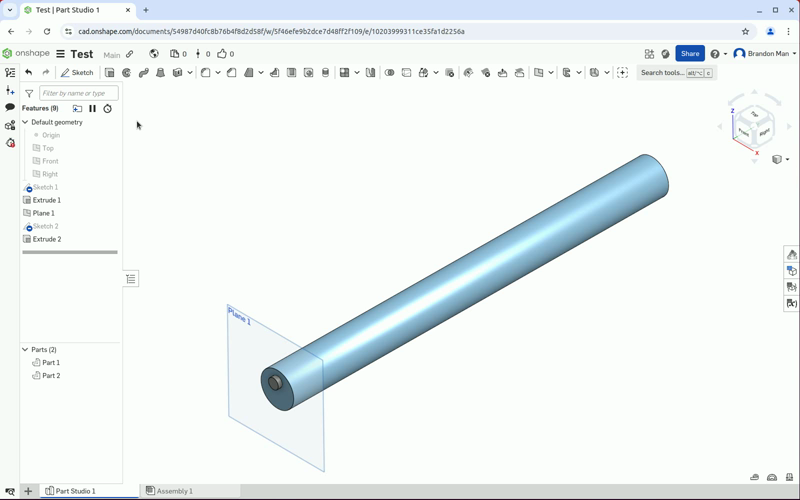
key(down, 2)
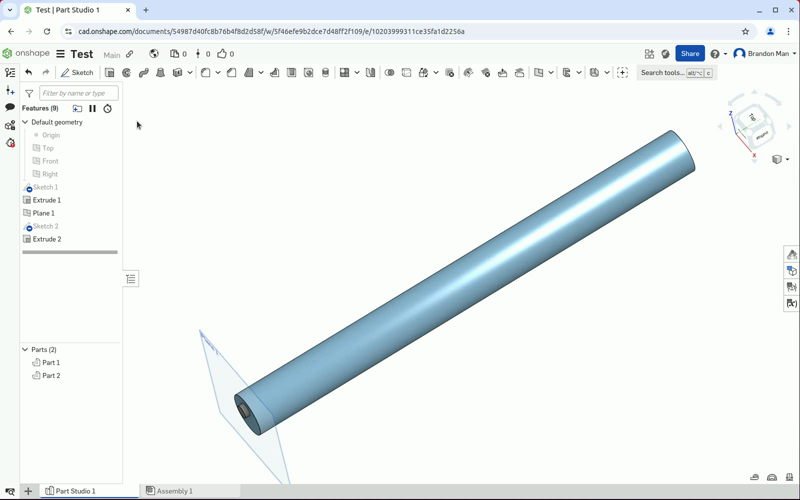
key(up, 2)
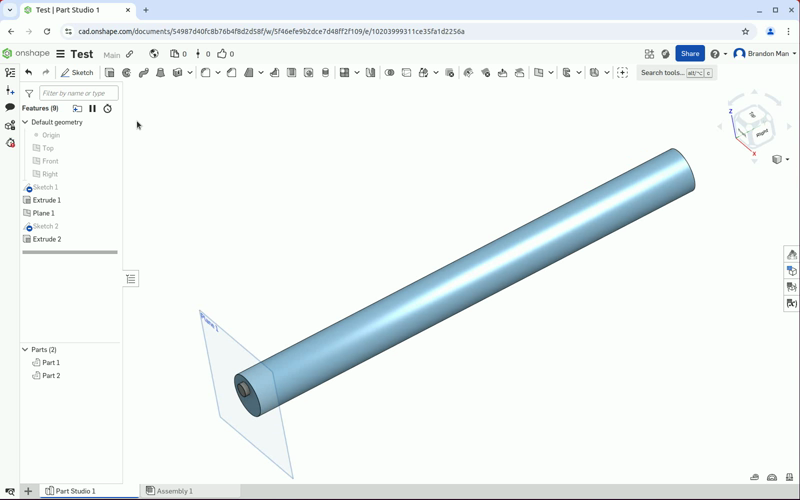
key(right, 2)
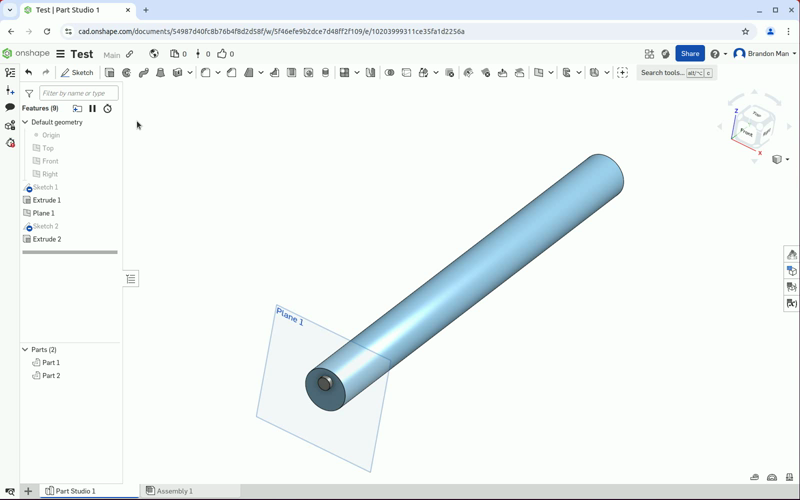
mouse_move(73, 189)
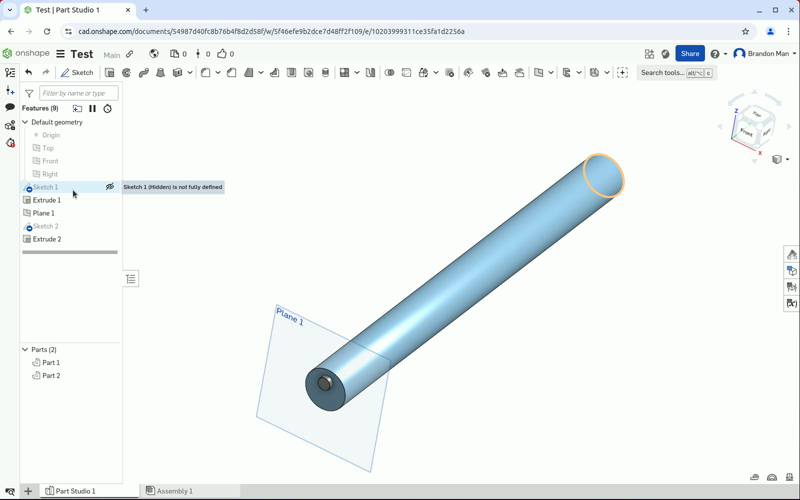
click(73, 189)